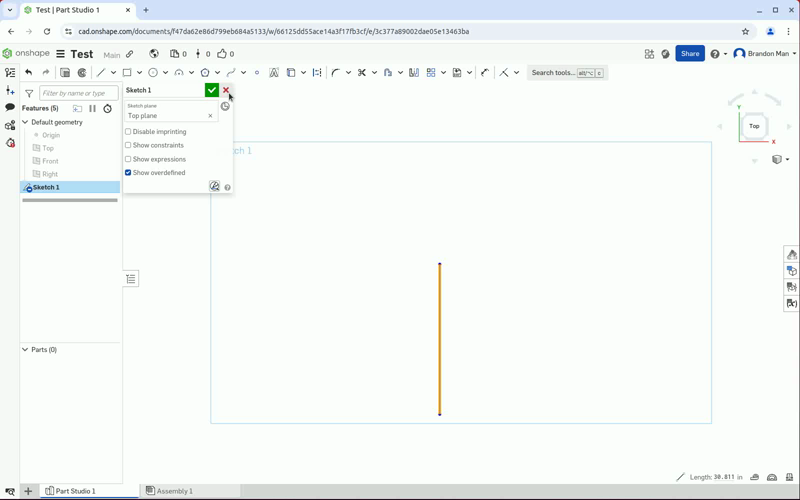
key(shift+h)
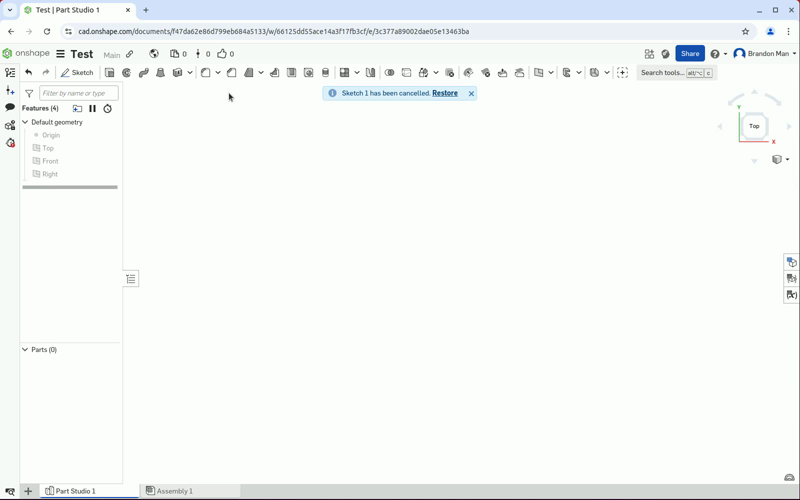
mouse_move(73, 352)
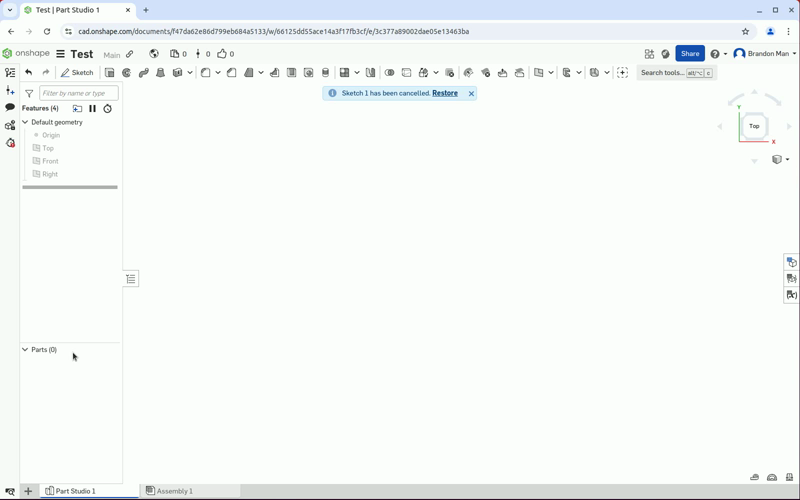
key(y)
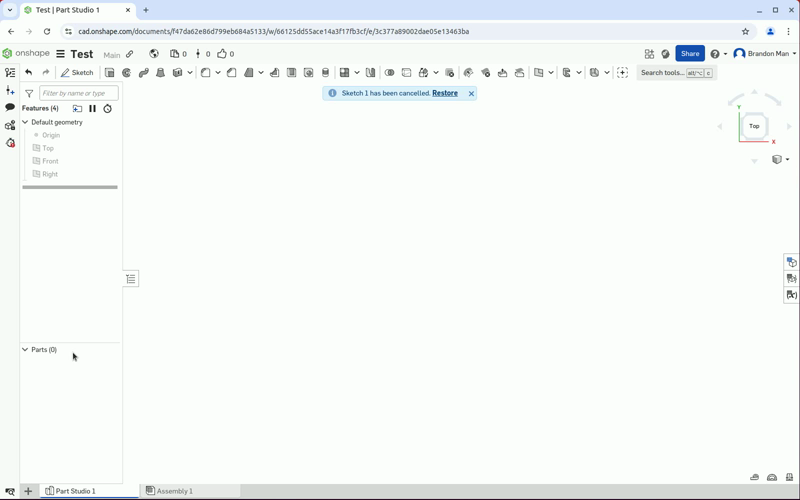
key(shift+p)
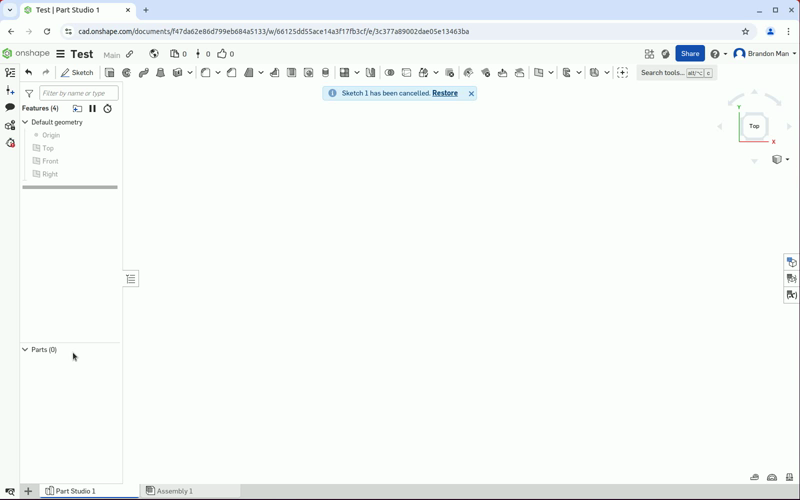
key(space)
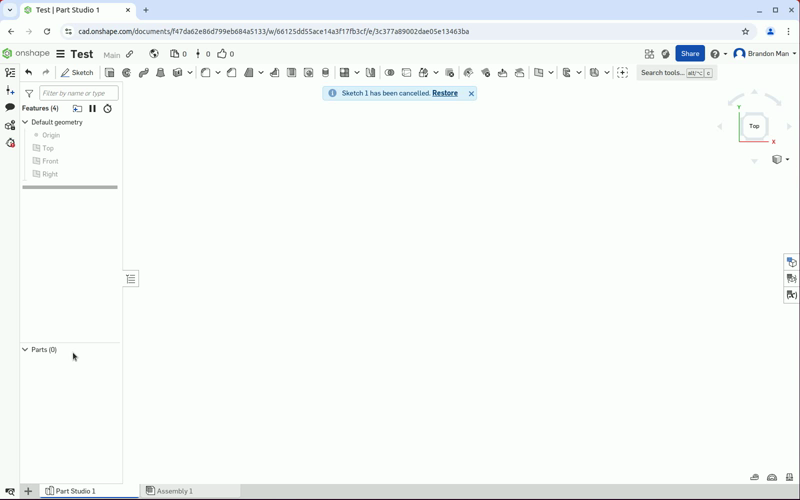
key_down(shift)
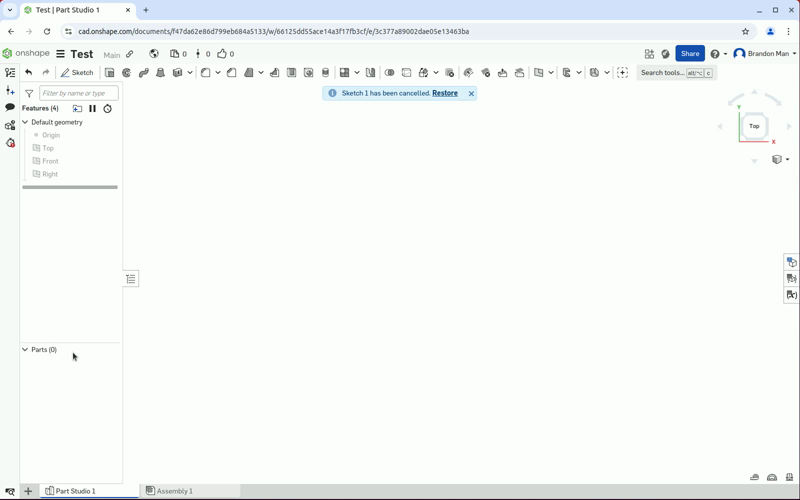
key(up)
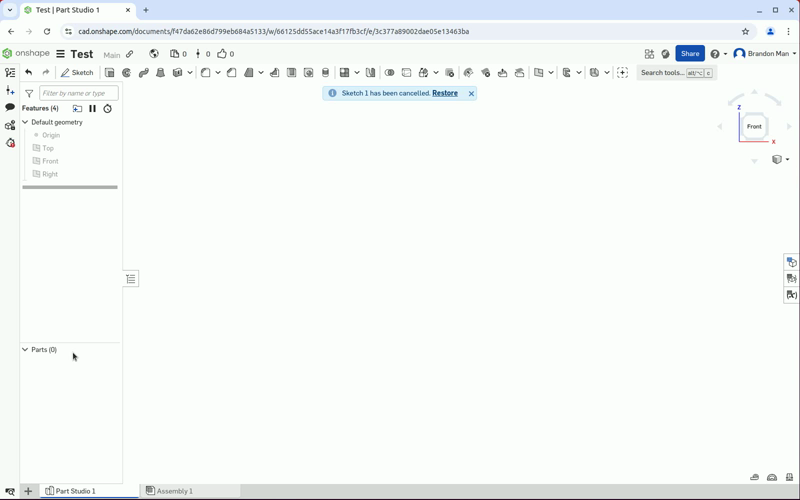
key_up(shift)
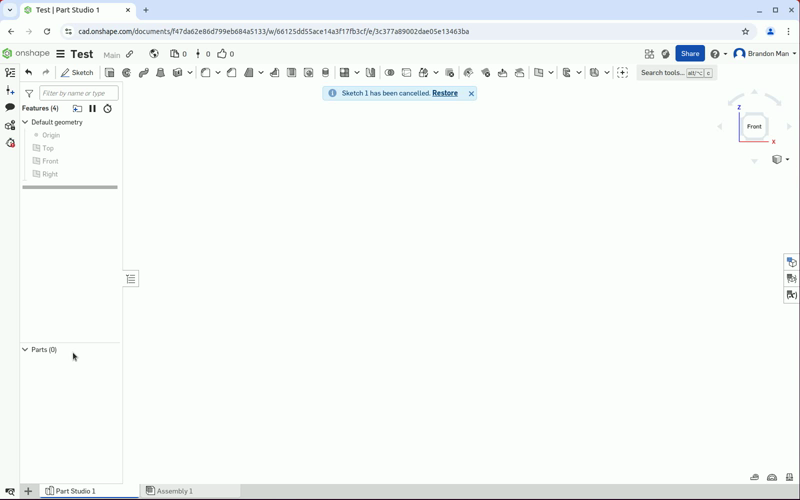
mouse_move(73, 352)
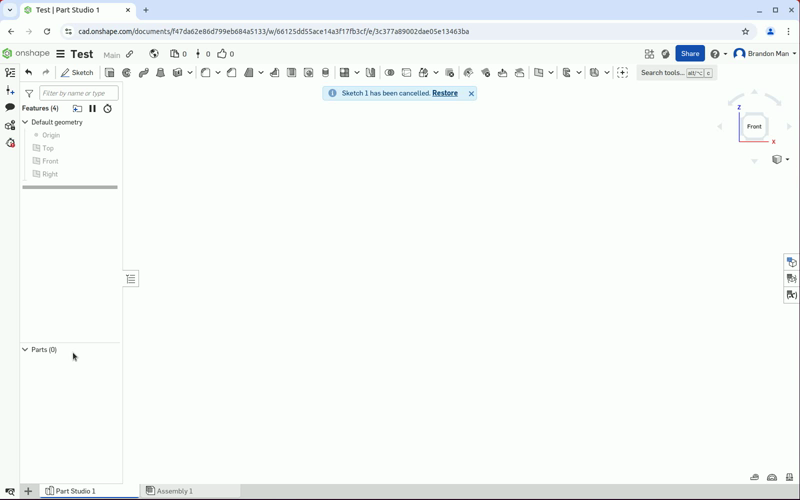
key(shift+y)
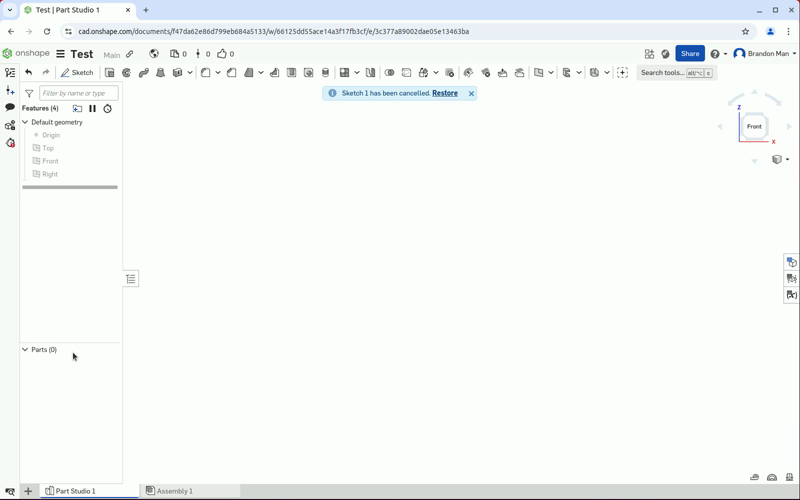
key(shift+s)
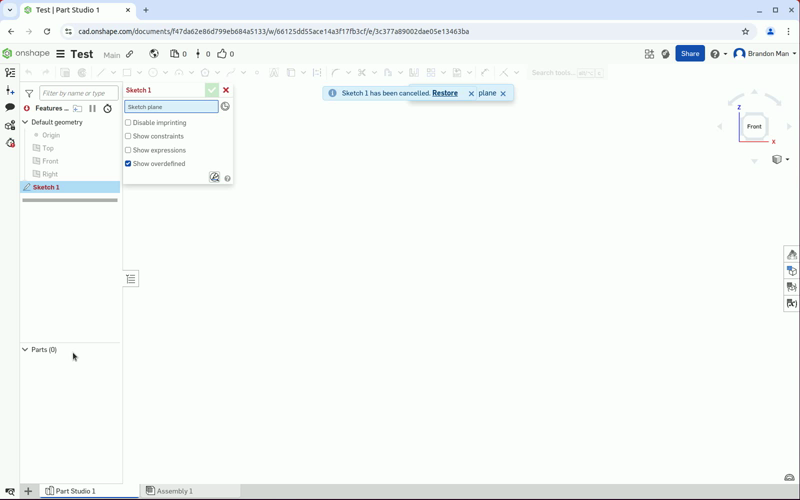
mouse_move(73, 163)
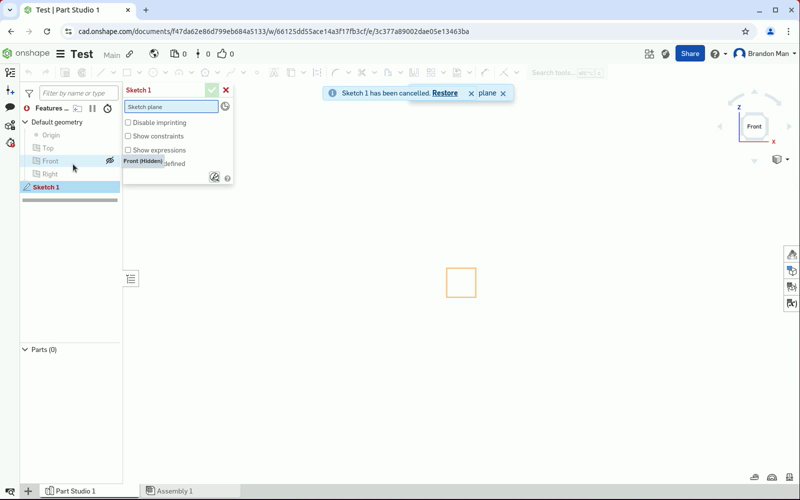
click(73, 163)
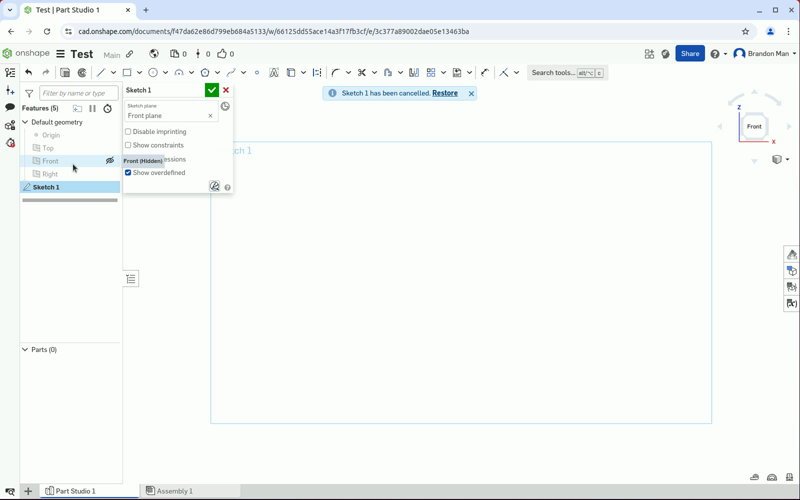
mouse_move(73, 352)
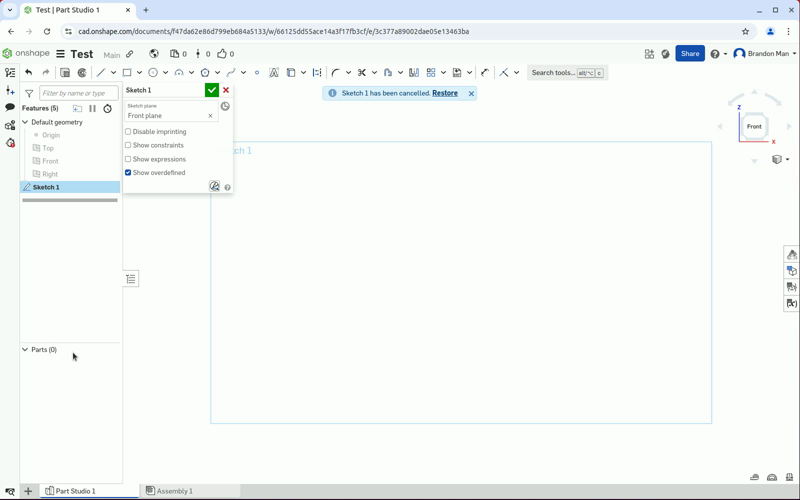
key(y)
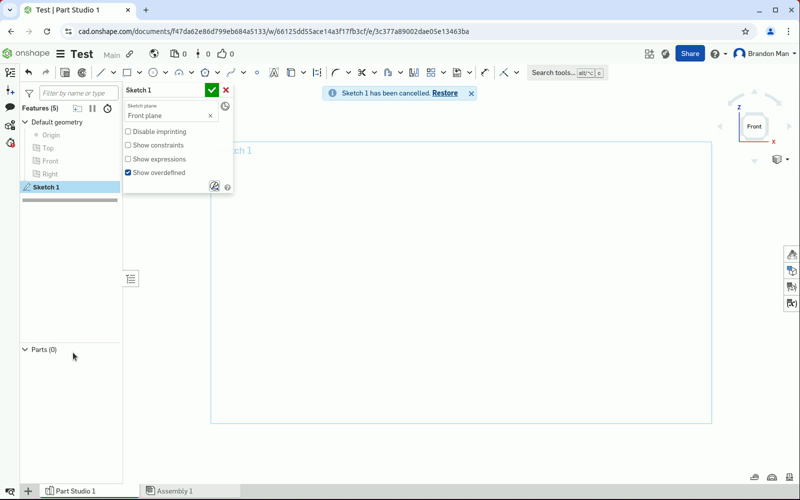
key(c)
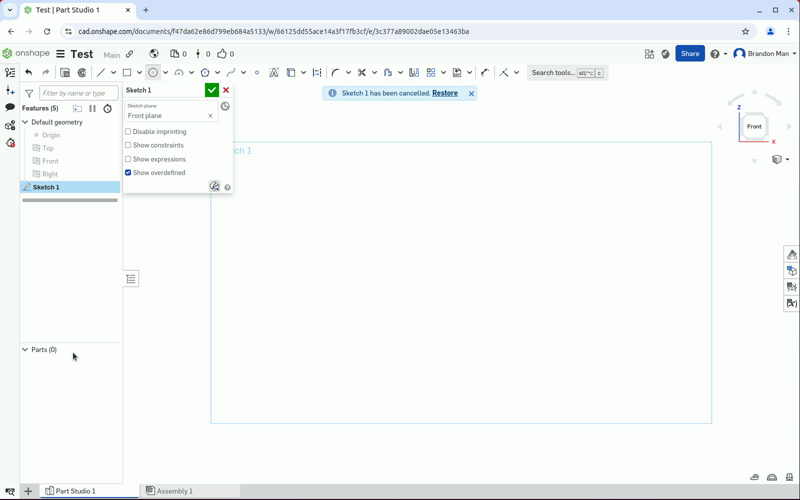
key_down(shift)
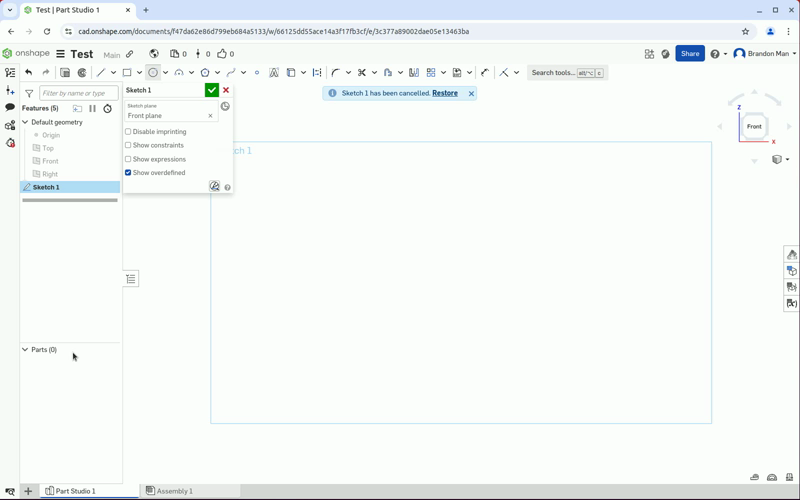
mouse_move(460, 282)
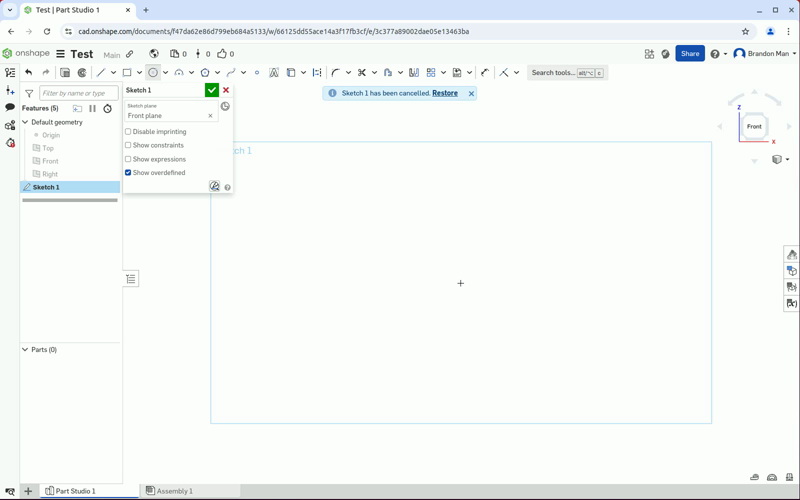
click(460, 282)
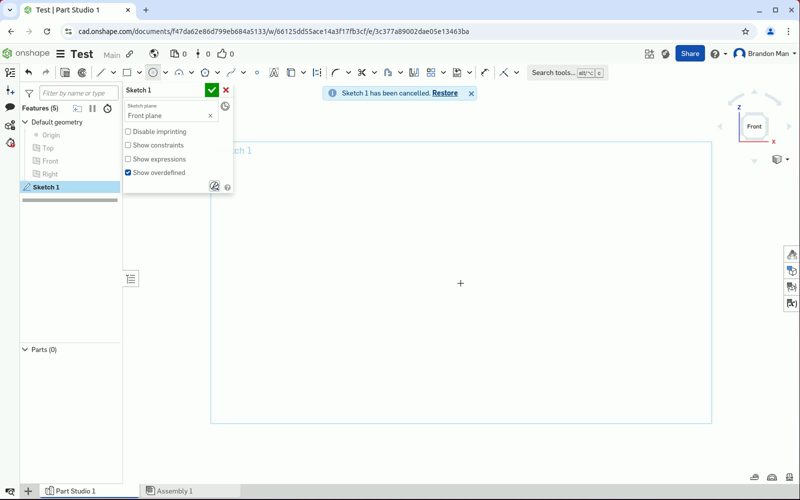
key_up(shift)
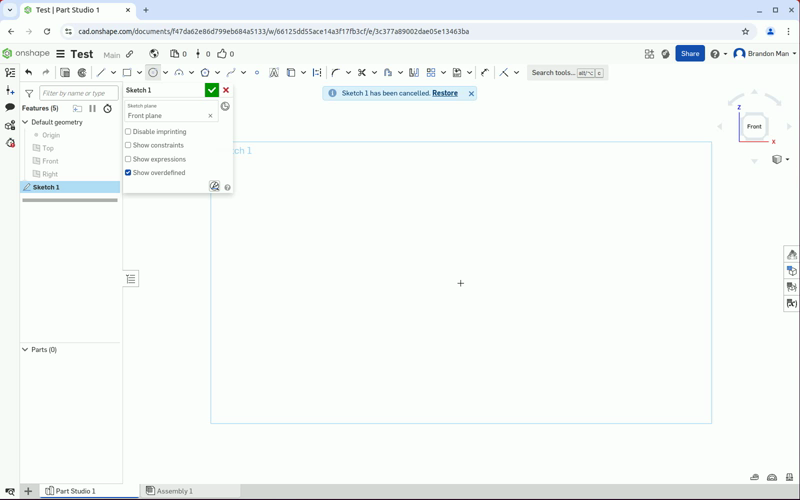
mouse_move(505, 282)
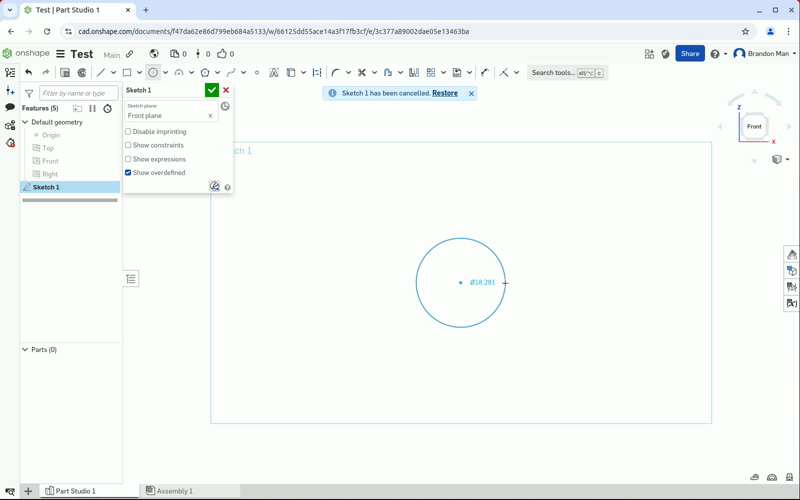
click(505, 282)
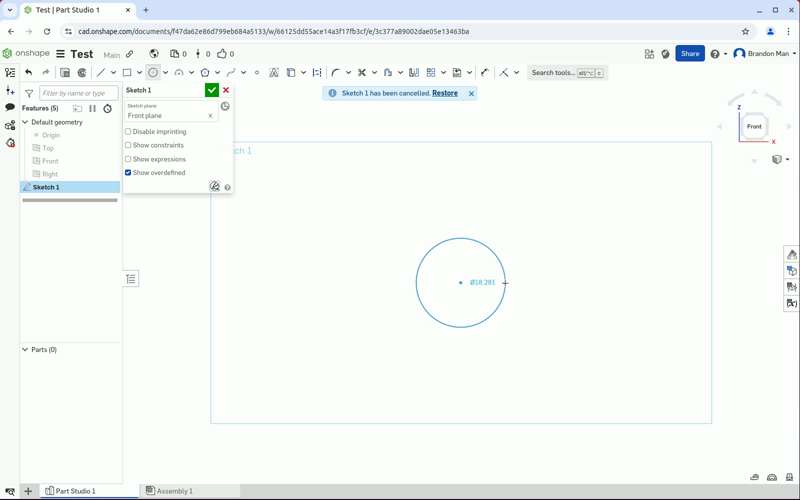
key(esc)
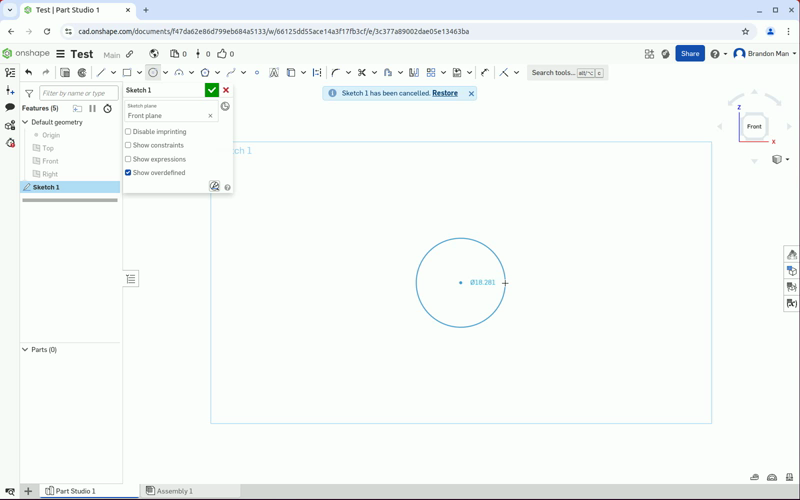
key(c)
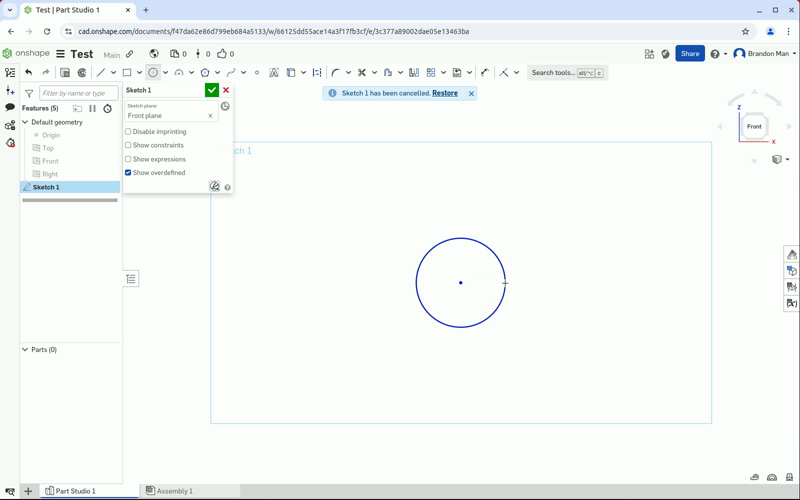
key_down(shift)
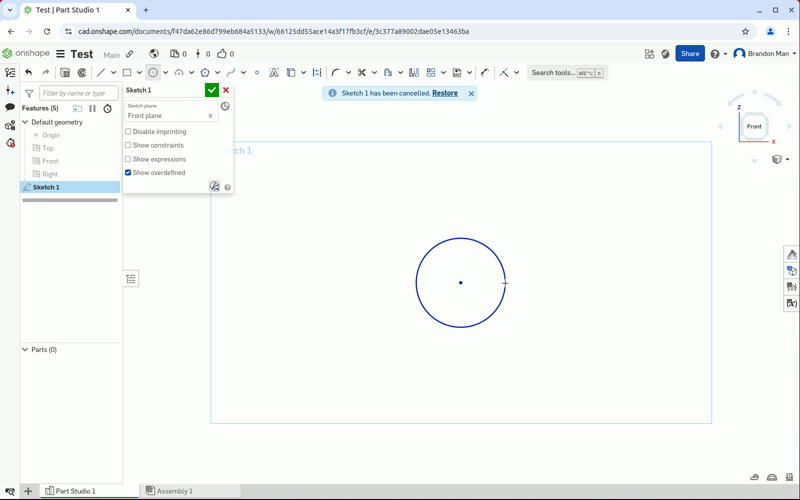
mouse_move(460, 282)
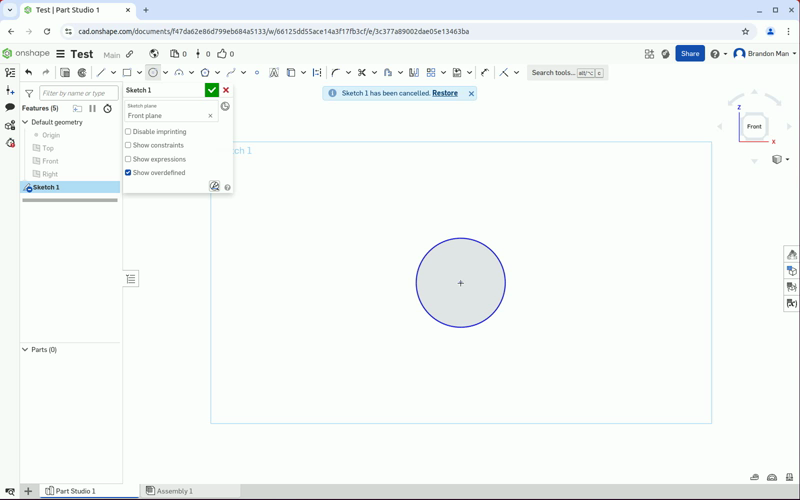
click(460, 282)
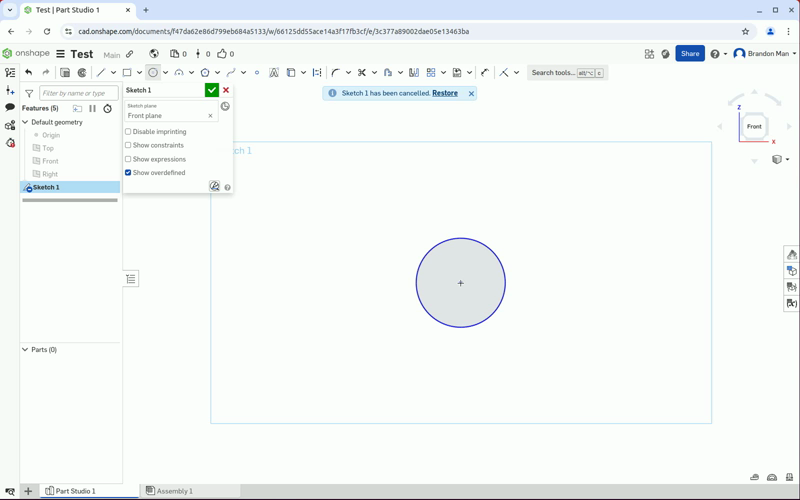
key_up(shift)
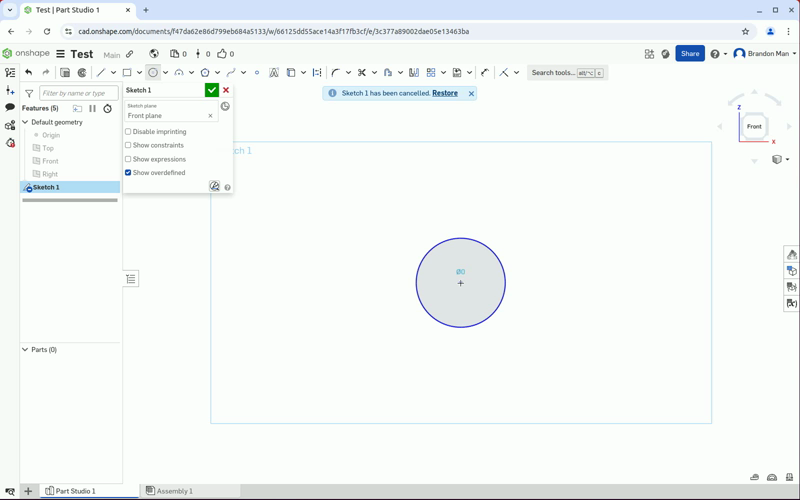
mouse_move(478, 282)
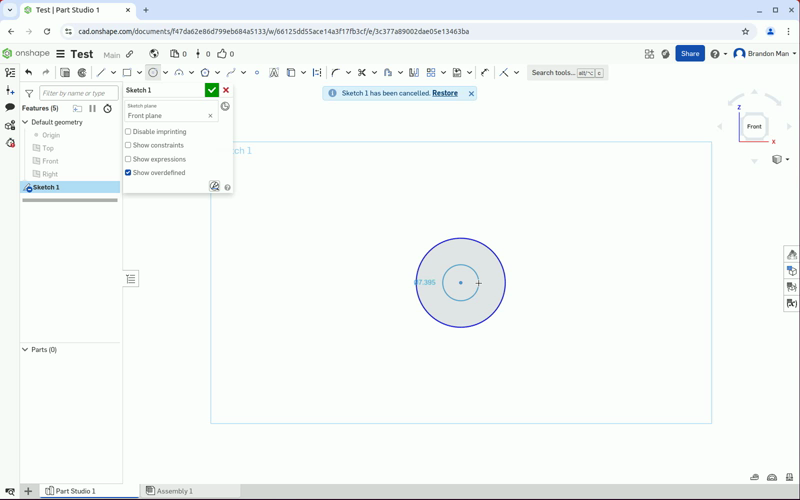
click(478, 282)
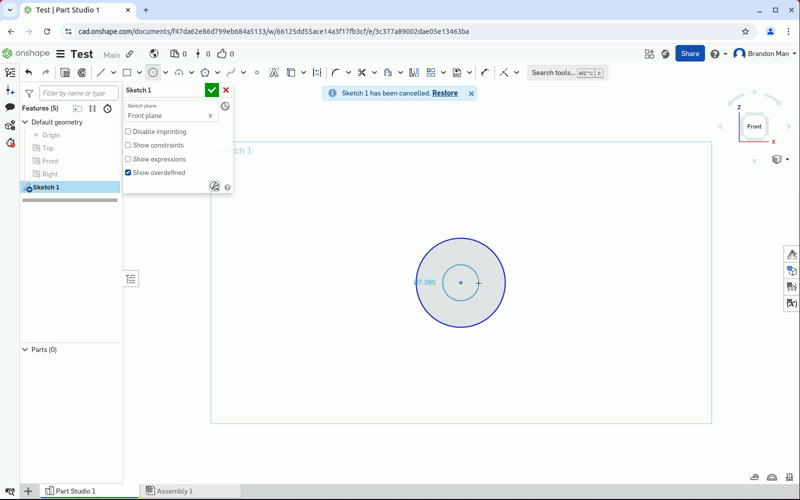
key(esc)
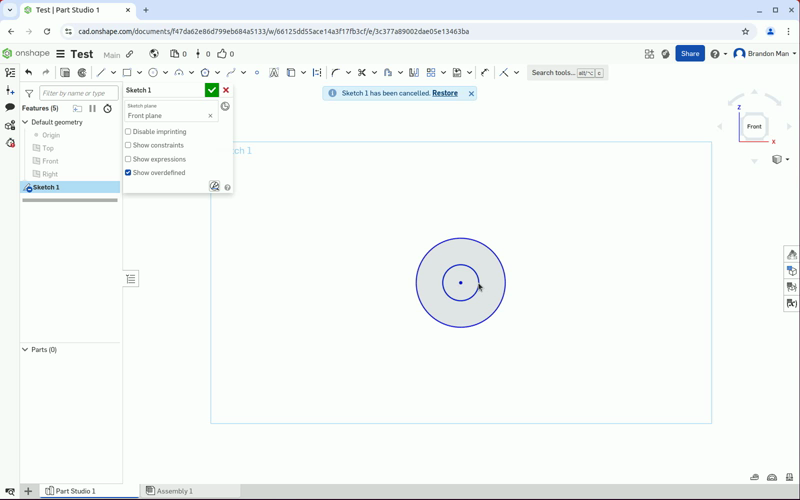
mouse_move(438, 273)
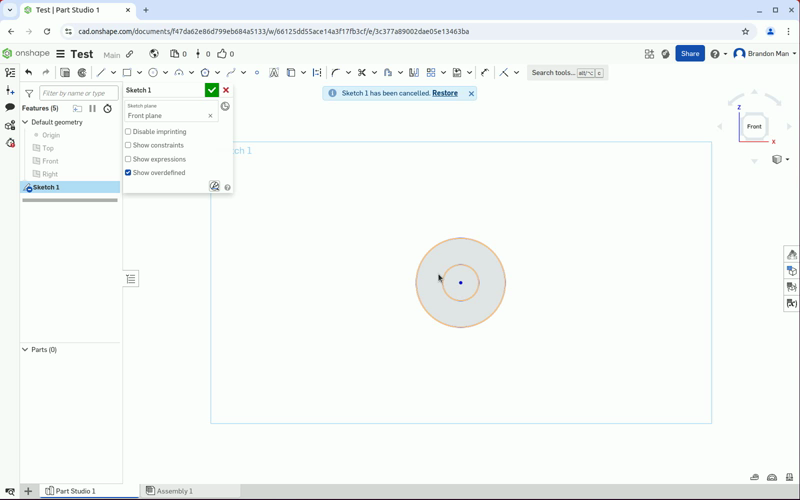
click(438, 273)
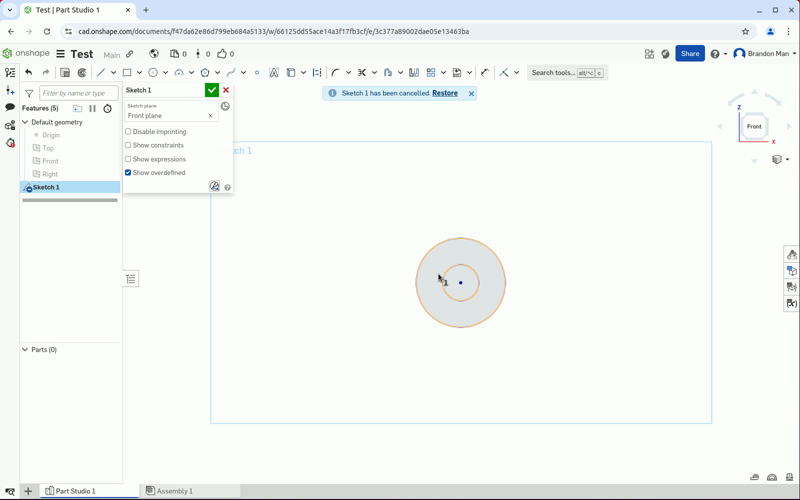
mouse_move(73, 352)
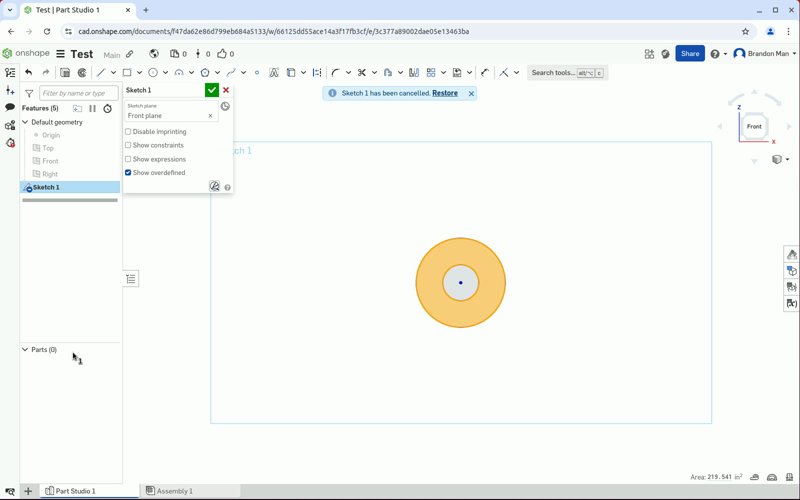
key(shift+y)
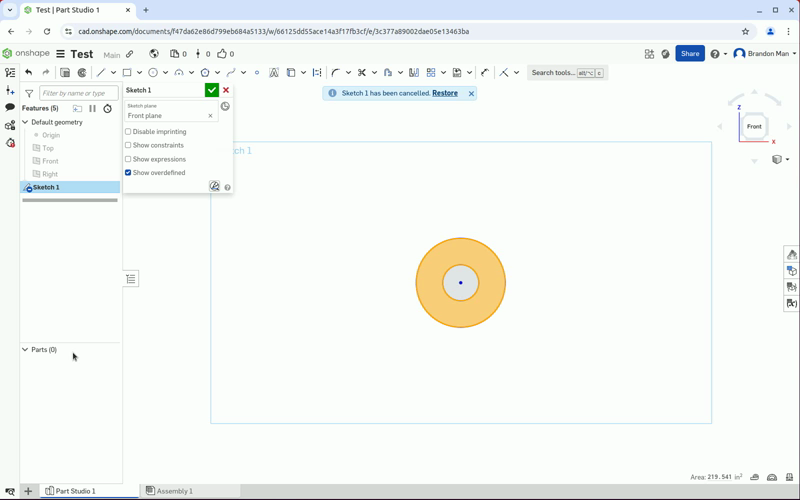
key(shift+e)
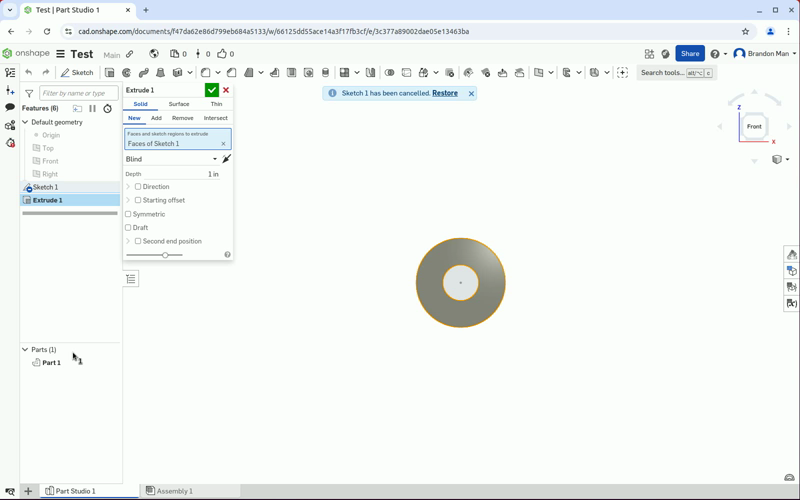
mouse_move(143, 106)
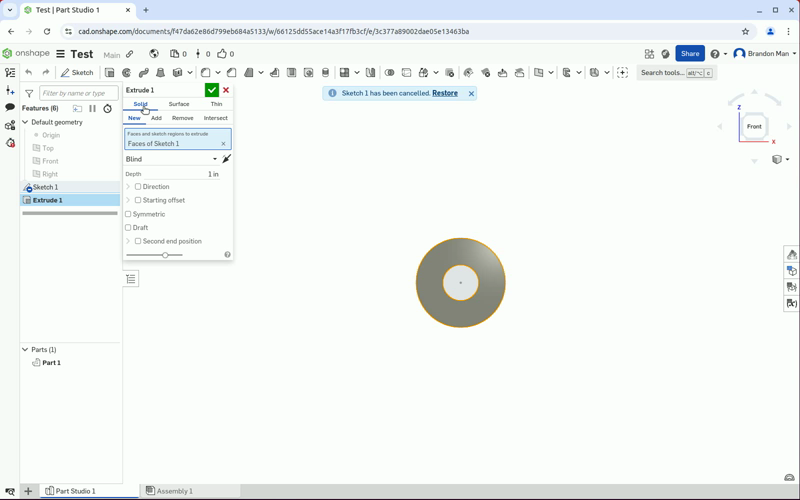
click(143, 106)
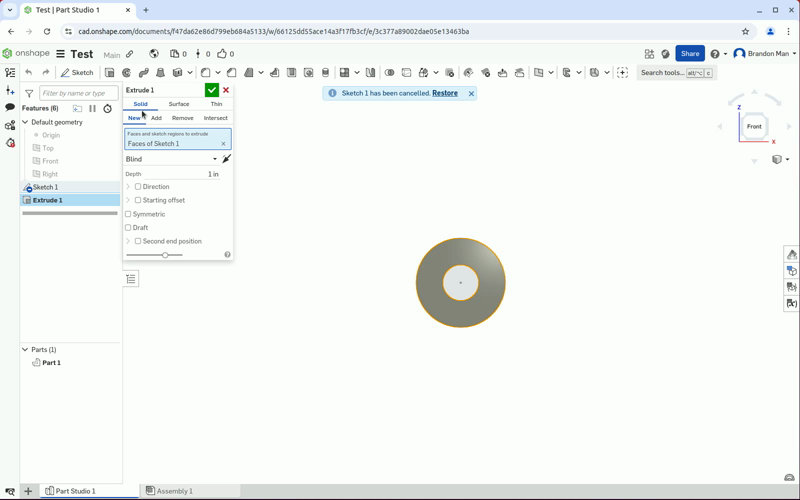
mouse_move(137, 120)
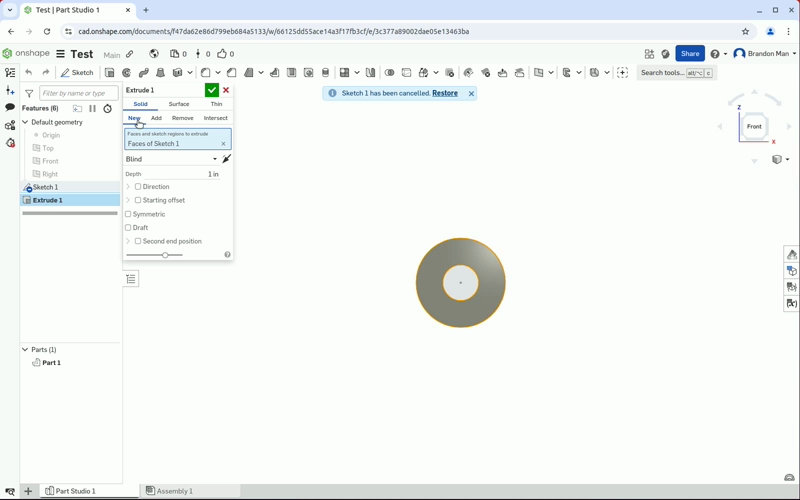
click(137, 120)
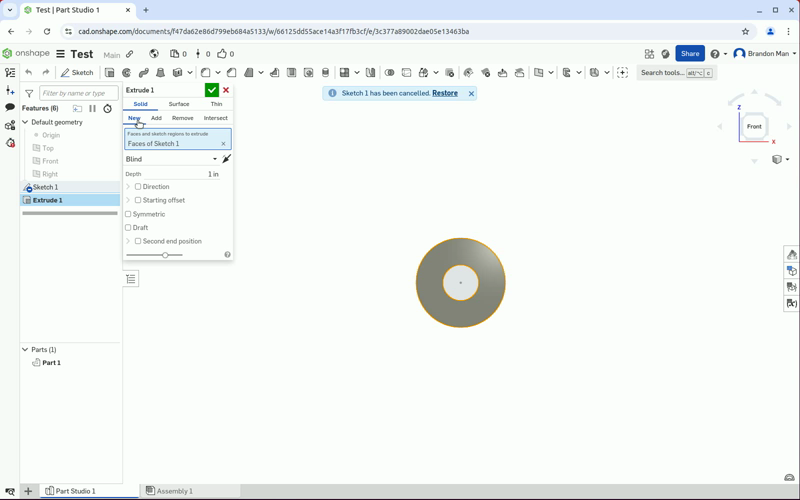
key(tab, 4)
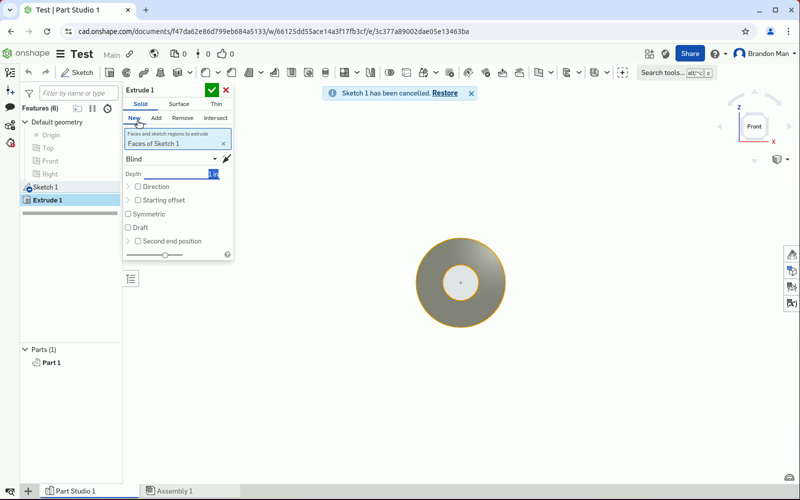
text(3.611)
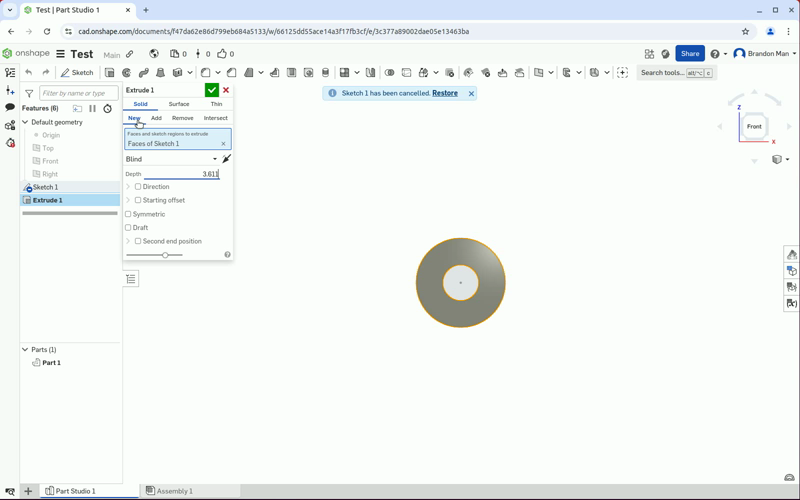
key(enter)
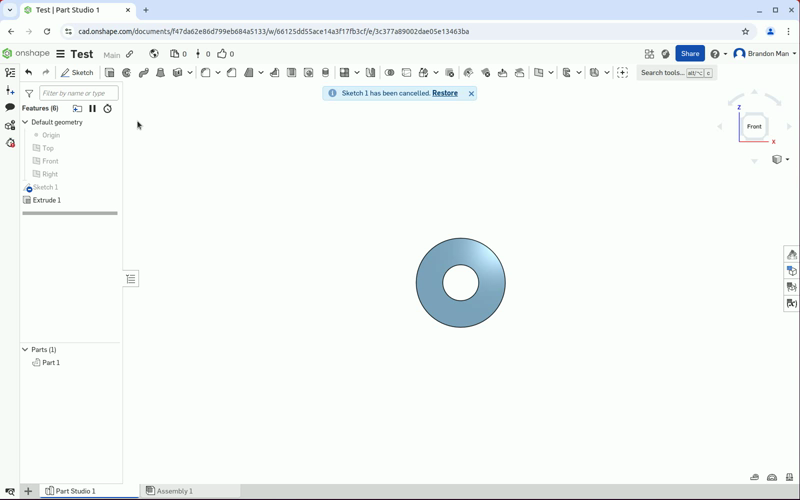
key(shift+h)
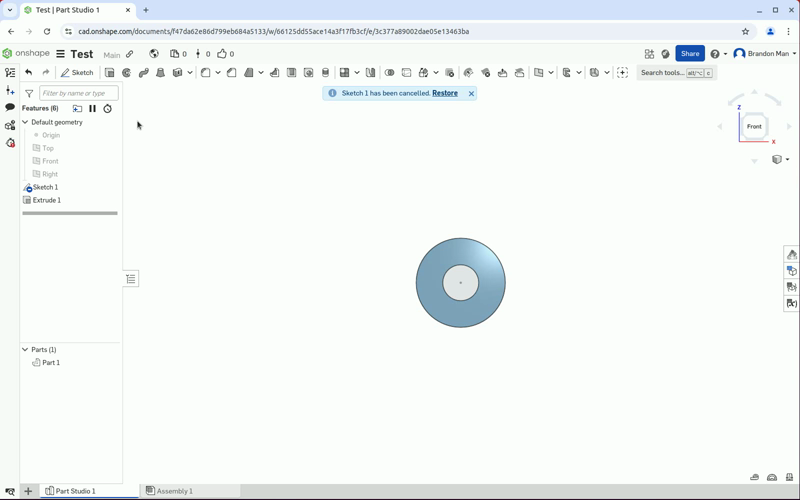
key(shift+h)
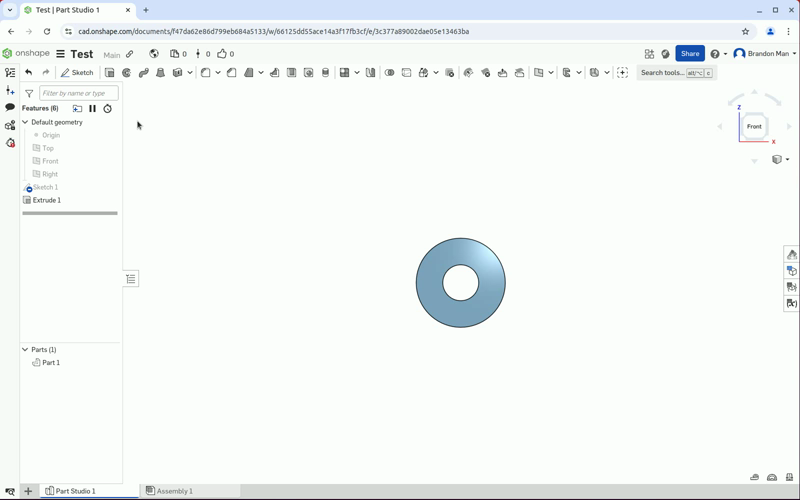
mouse_move(73, 189)
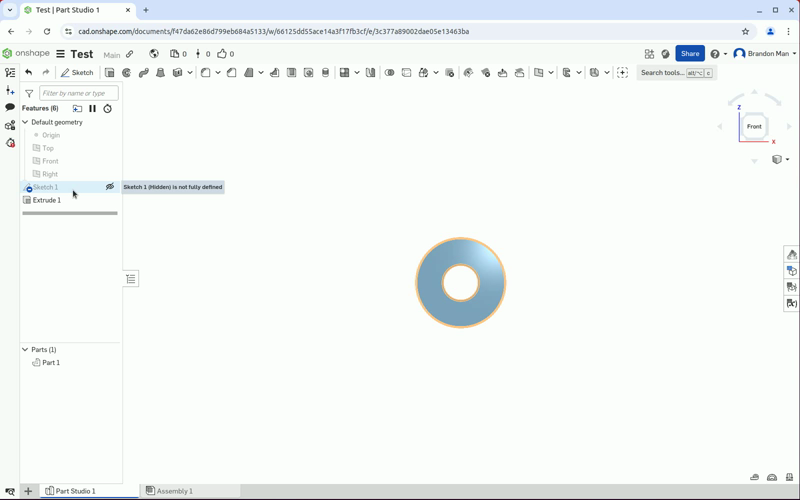
click(73, 189)
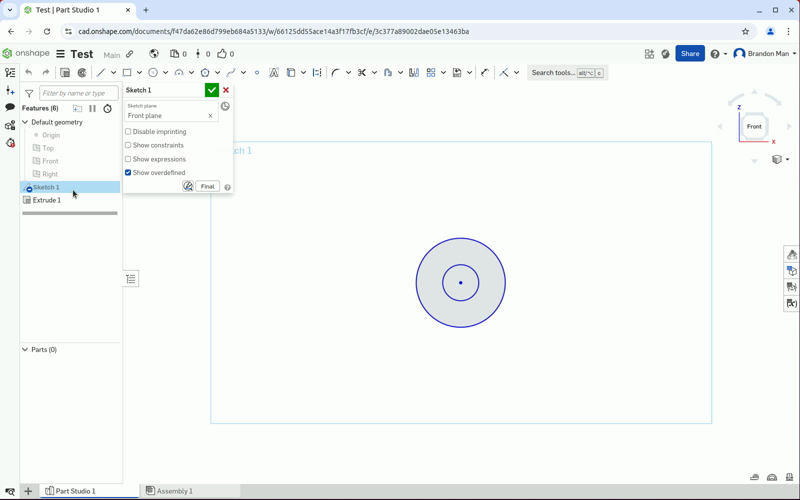
mouse_move(229, 92)
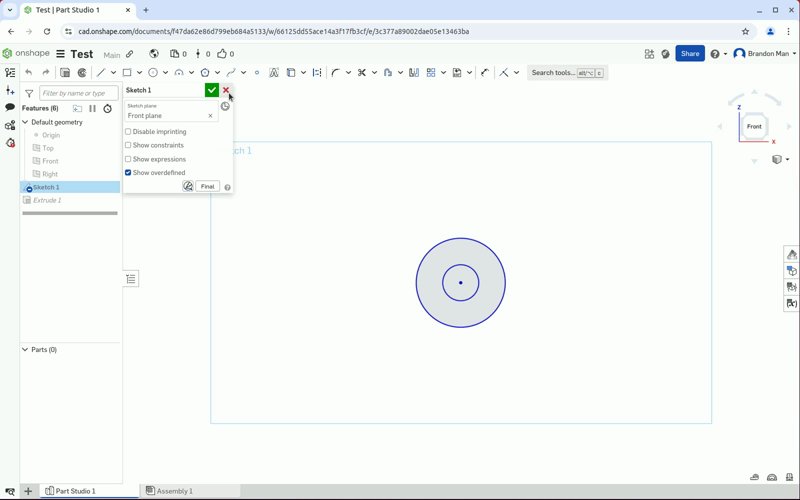
click(229, 92)
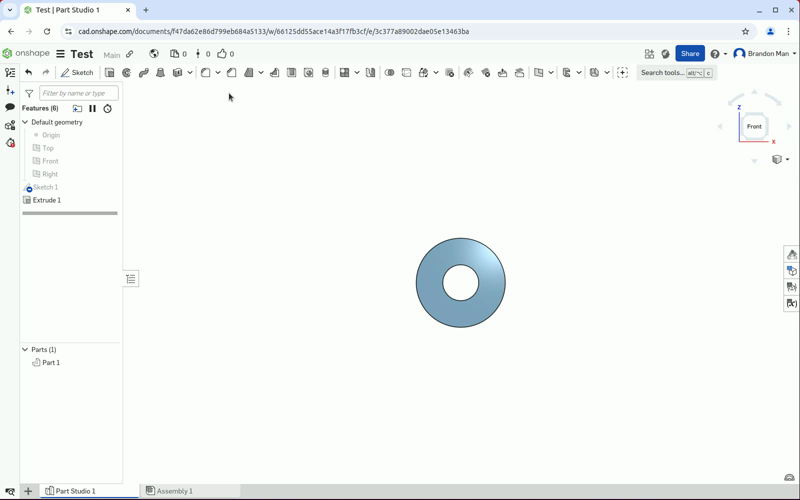
mouse_move(541, 75)
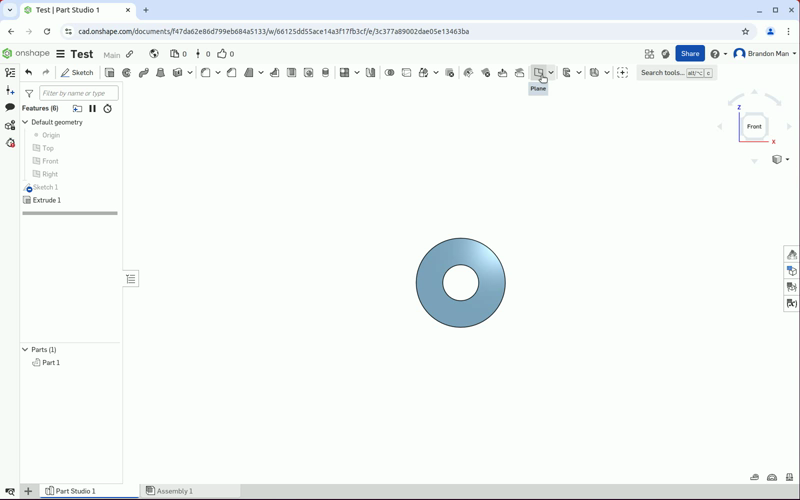
click(541, 75)
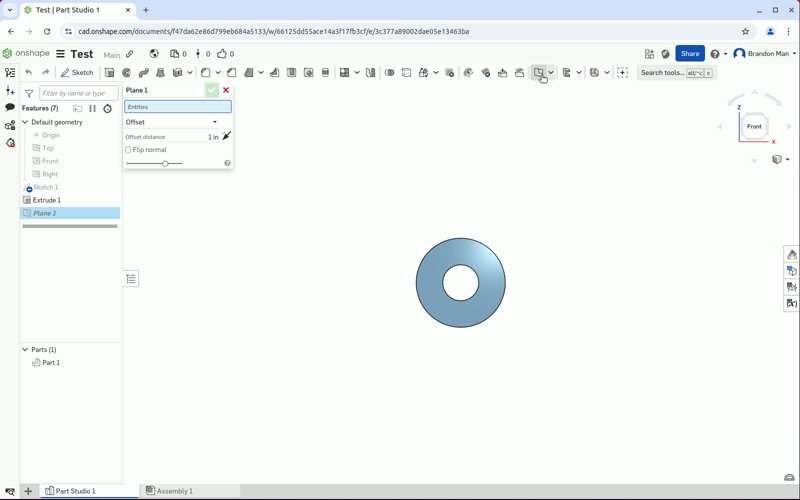
mouse_move(73, 163)
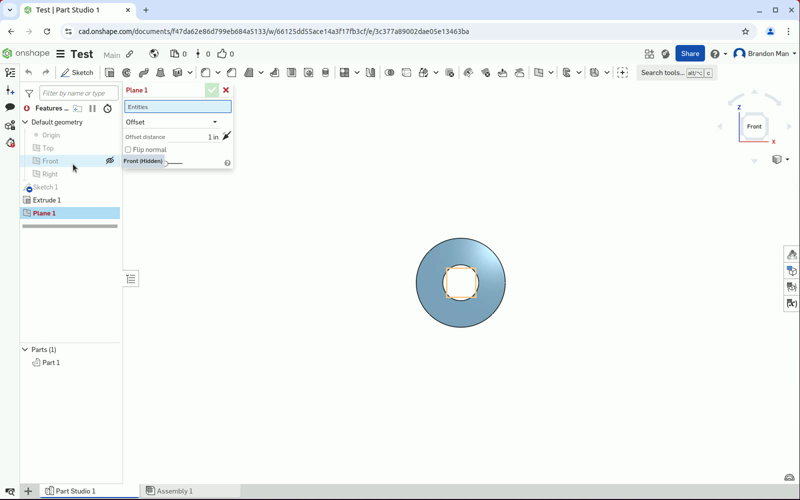
click(73, 163)
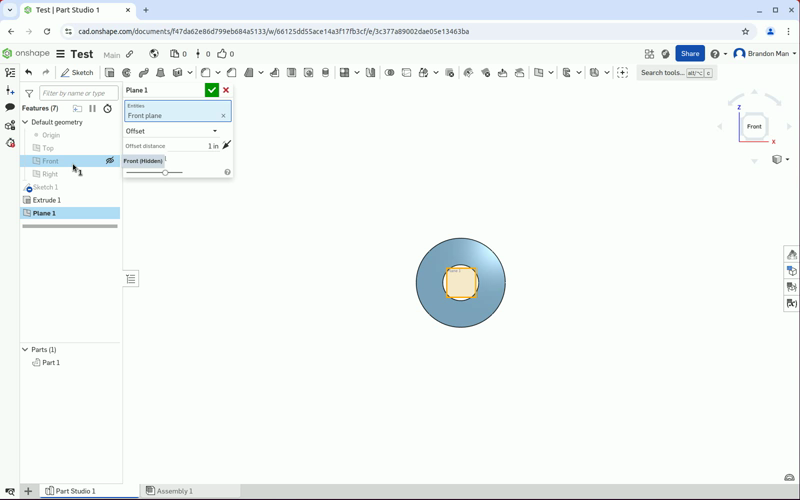
key(tab, 2)
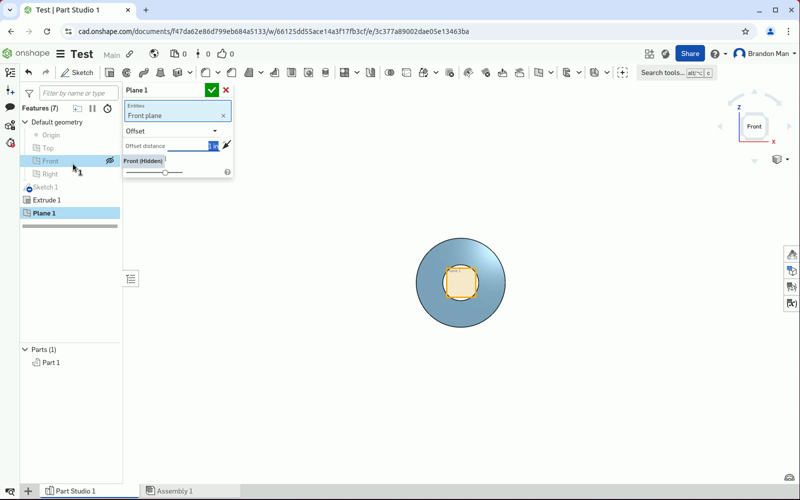
text(3.605)
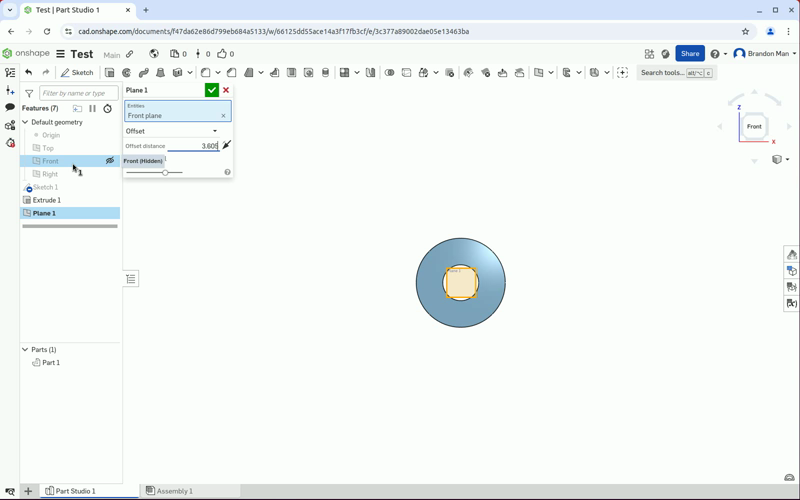
key(enter, 2)
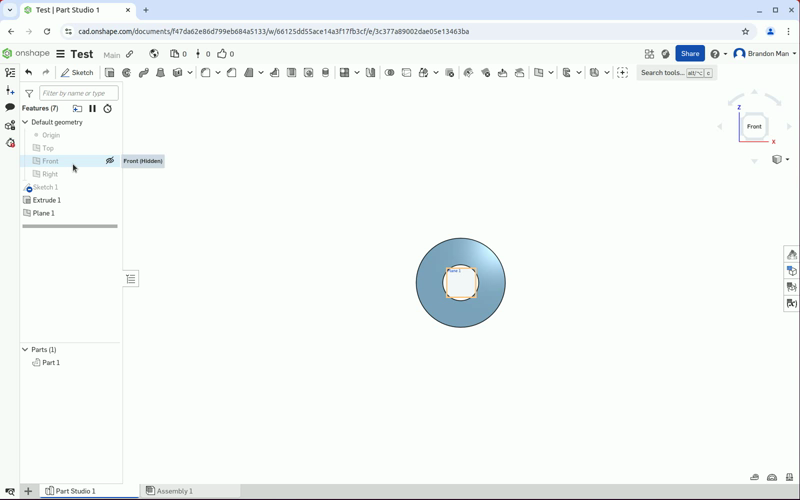
key(shift+s)
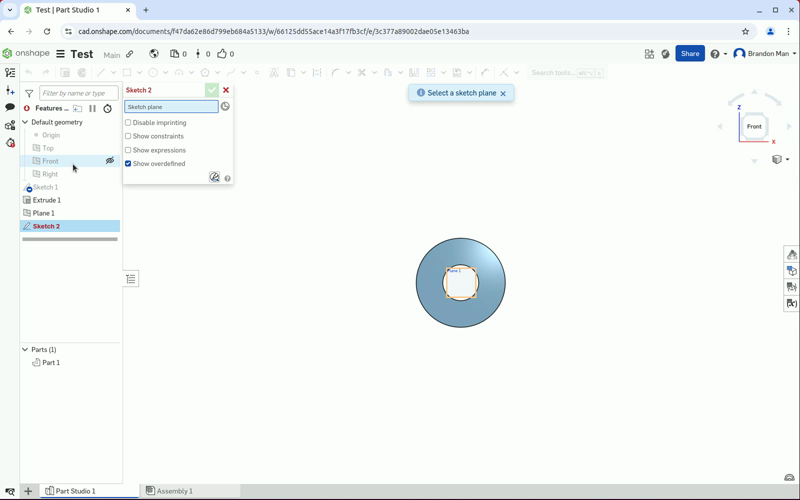
mouse_move(73, 215)
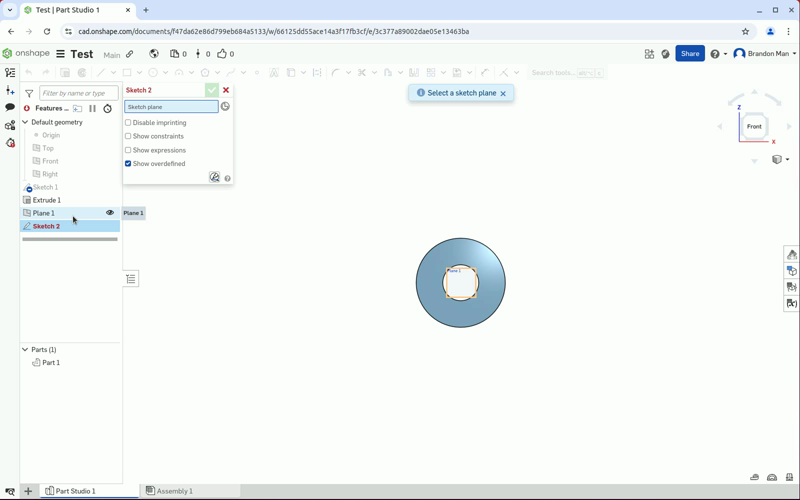
click(73, 215)
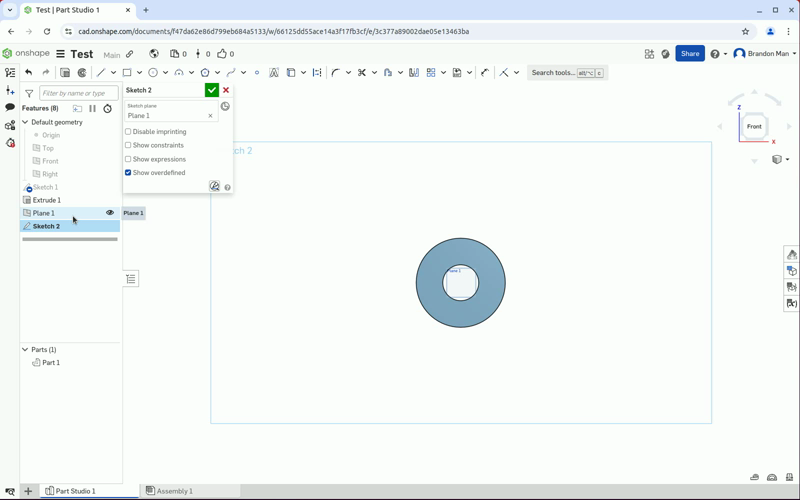
mouse_move(73, 352)
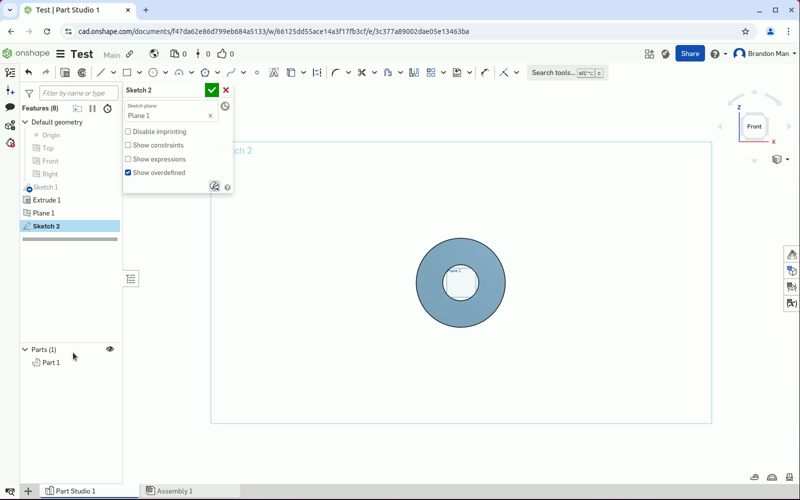
key(y)
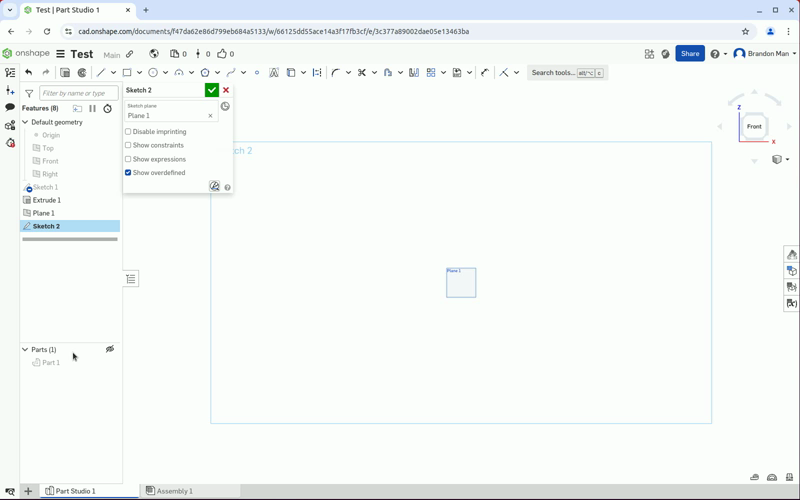
key(c)
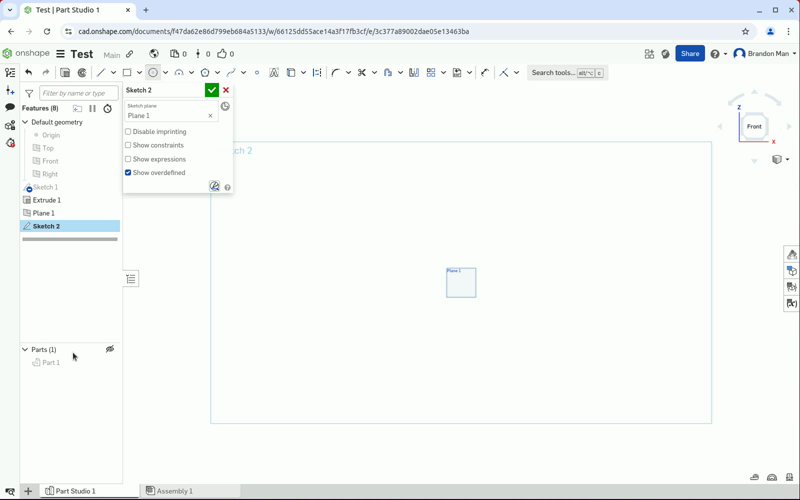
key_down(shift)
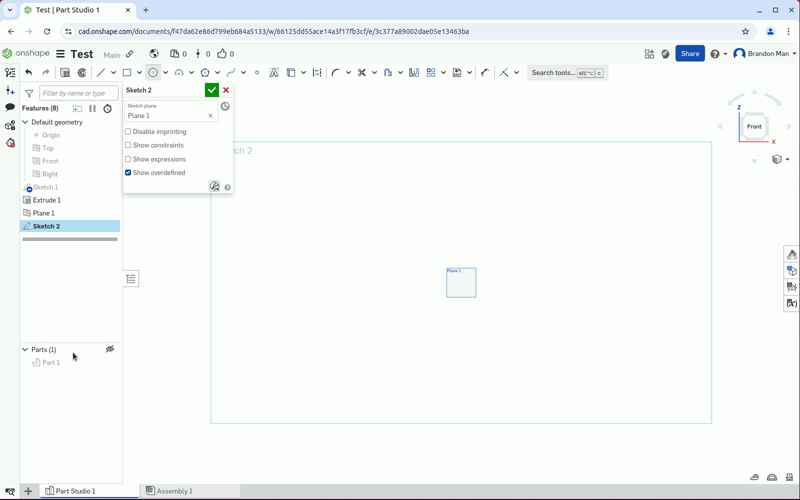
mouse_move(460, 282)
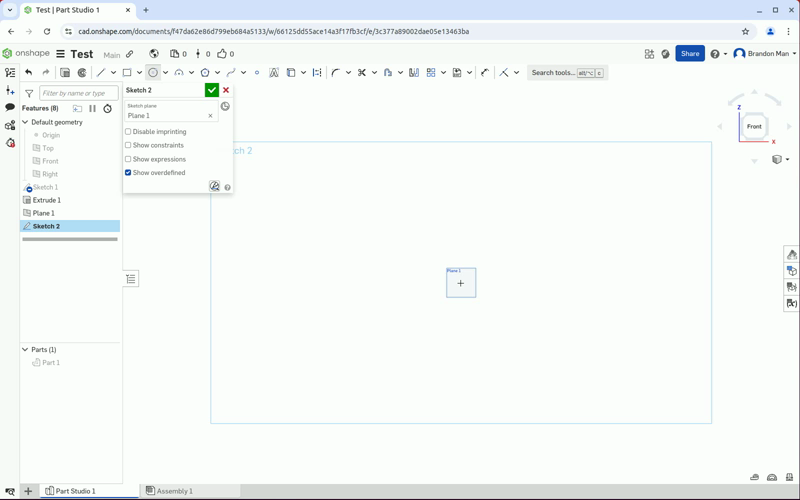
click(460, 282)
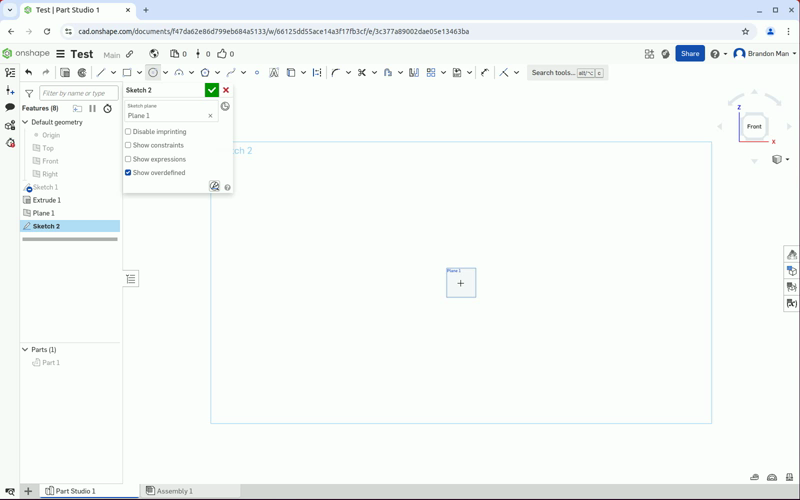
key_up(shift)
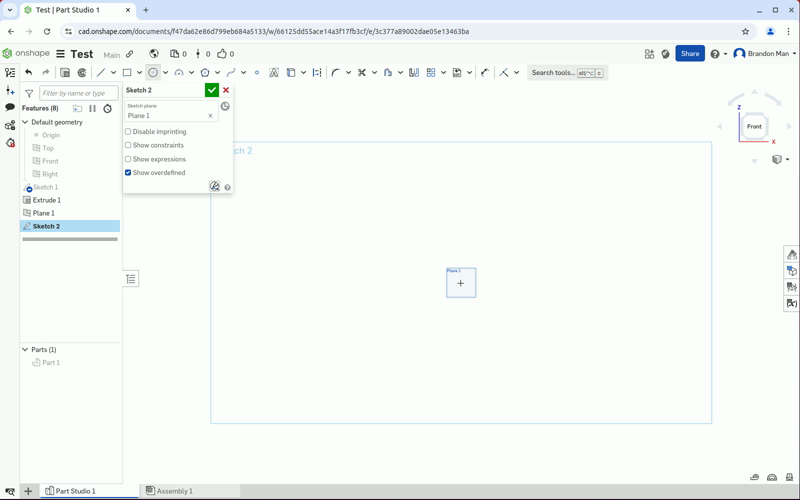
mouse_move(492, 282)
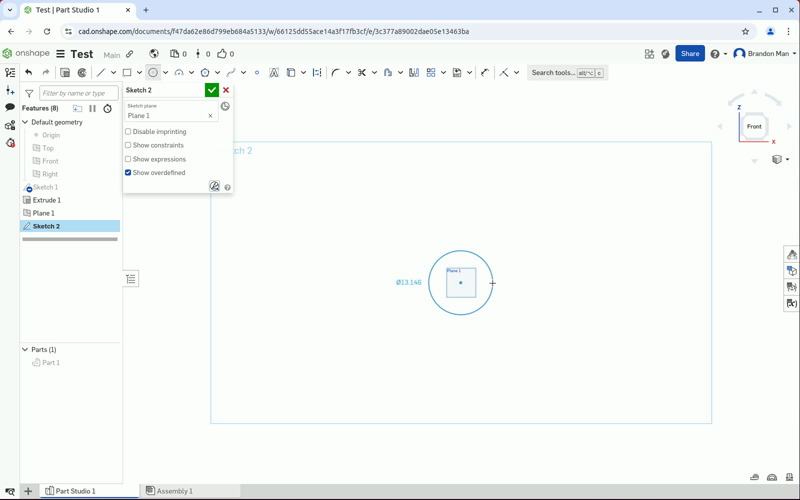
click(492, 282)
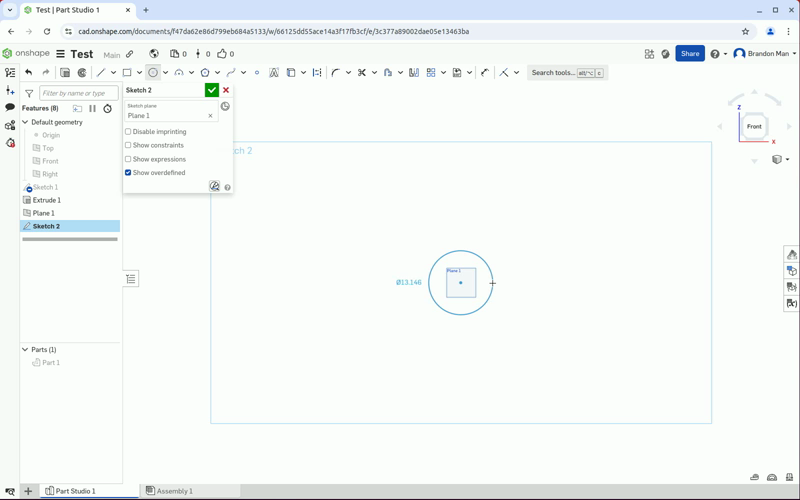
key(esc)
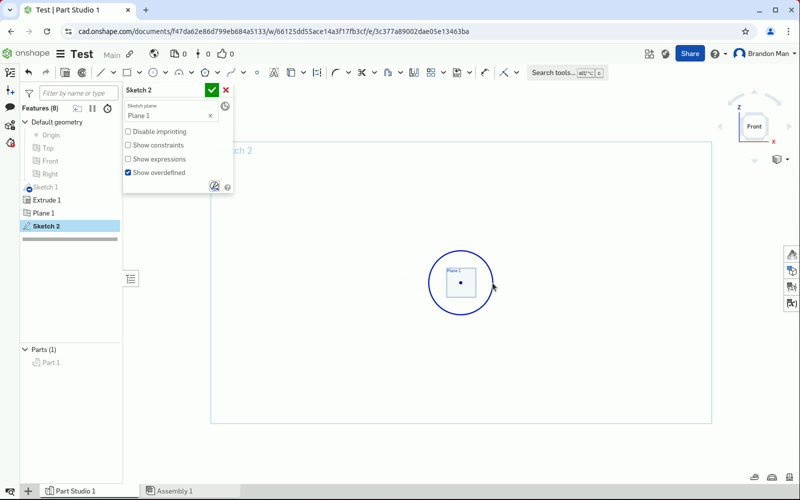
key(c)
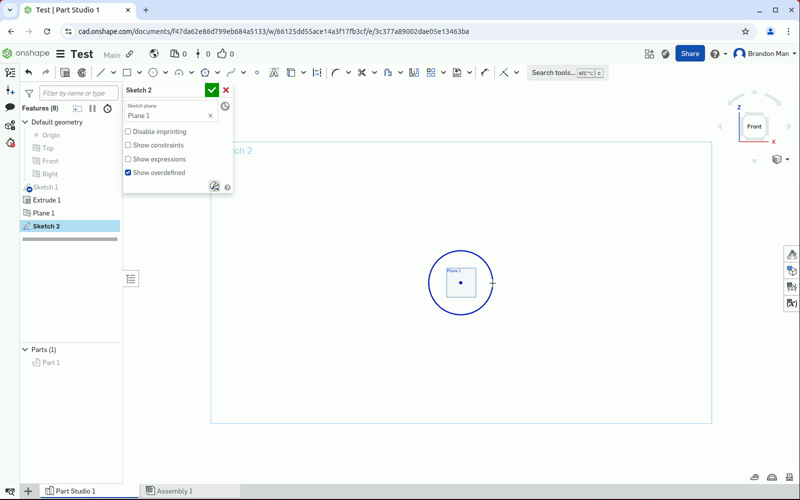
key_down(shift)
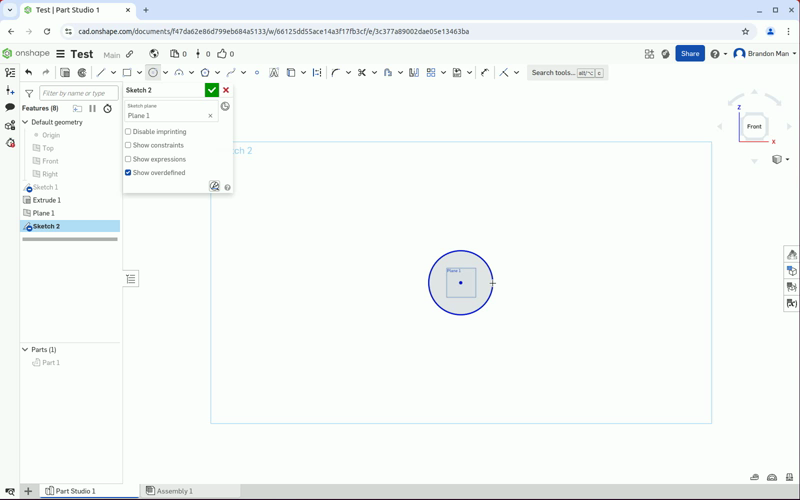
mouse_move(460, 282)
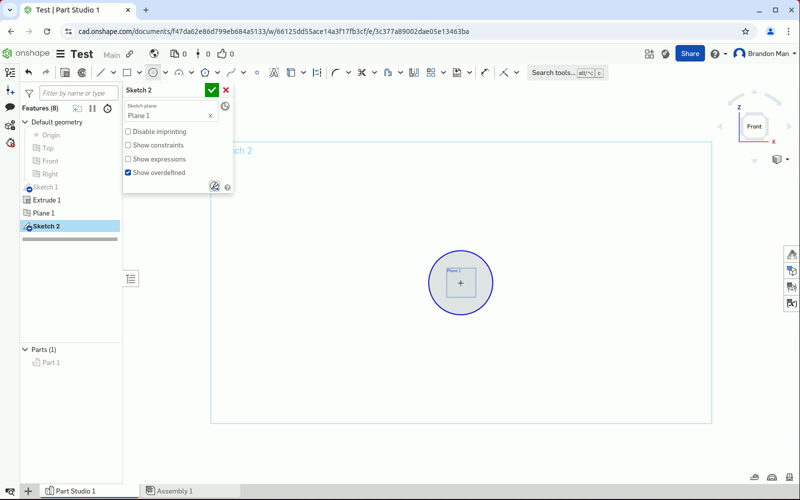
click(460, 282)
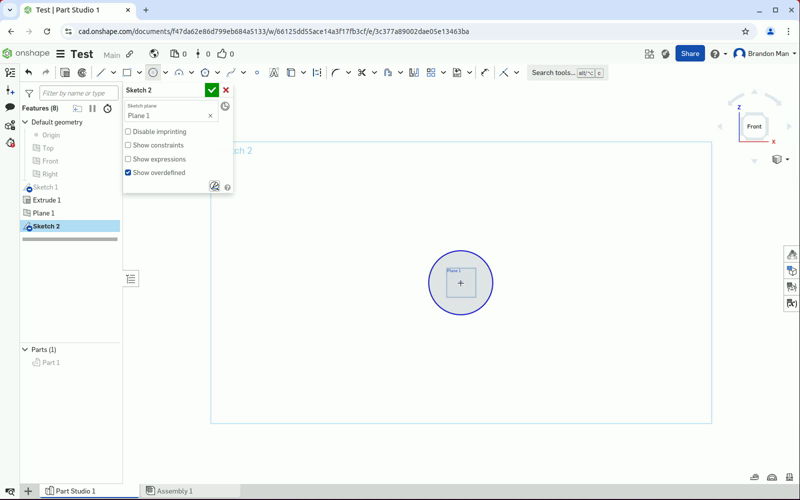
key_up(shift)
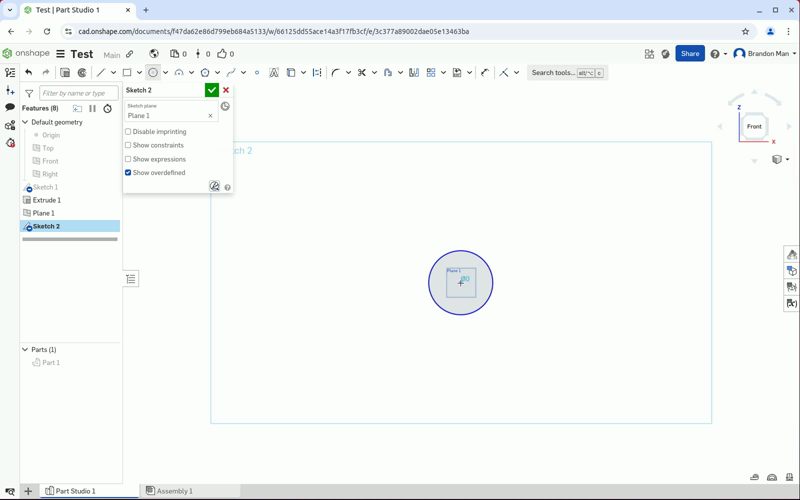
mouse_move(478, 282)
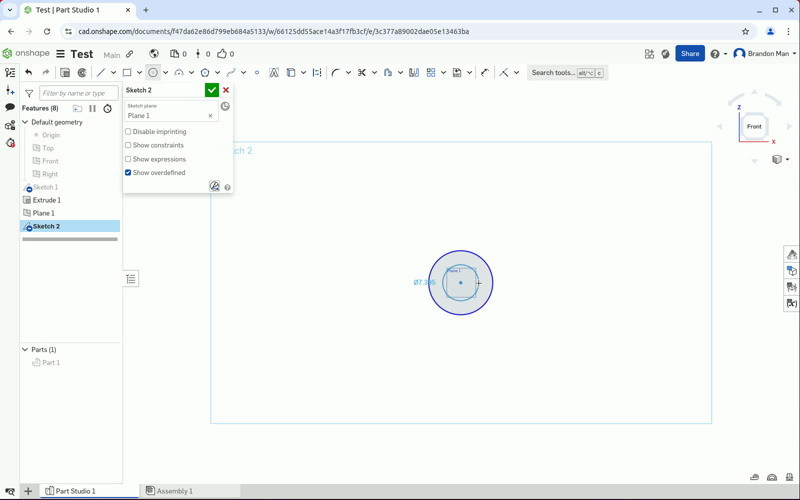
click(478, 282)
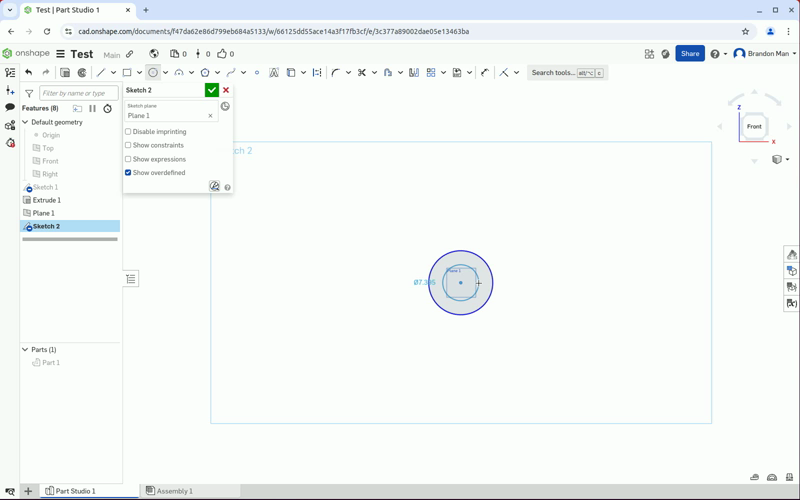
key(esc)
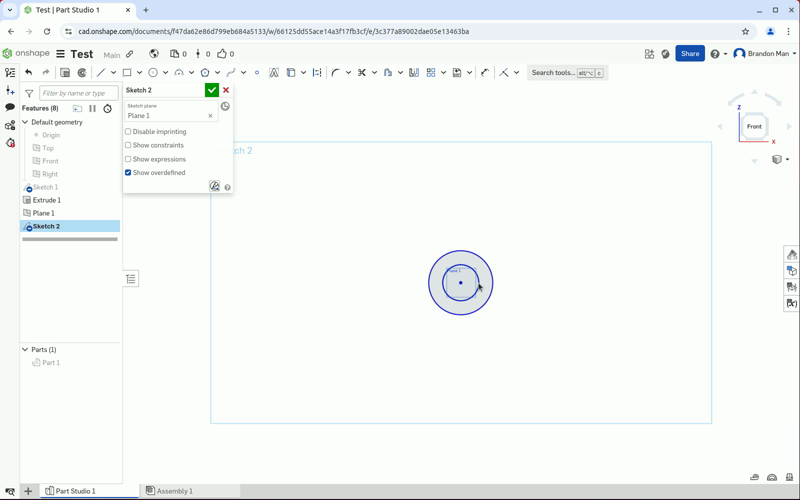
mouse_move(482, 273)
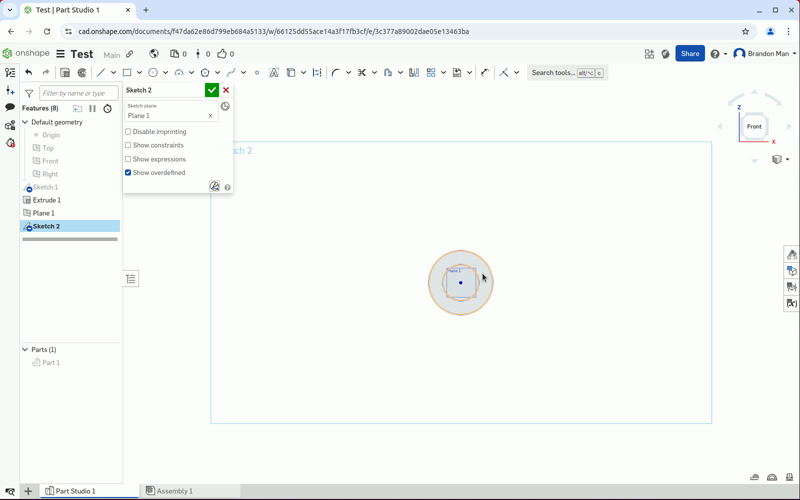
click(482, 273)
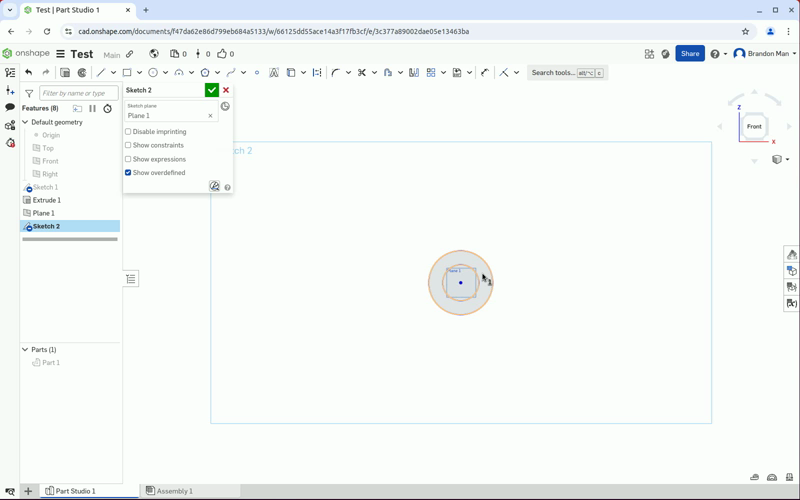
mouse_move(73, 352)
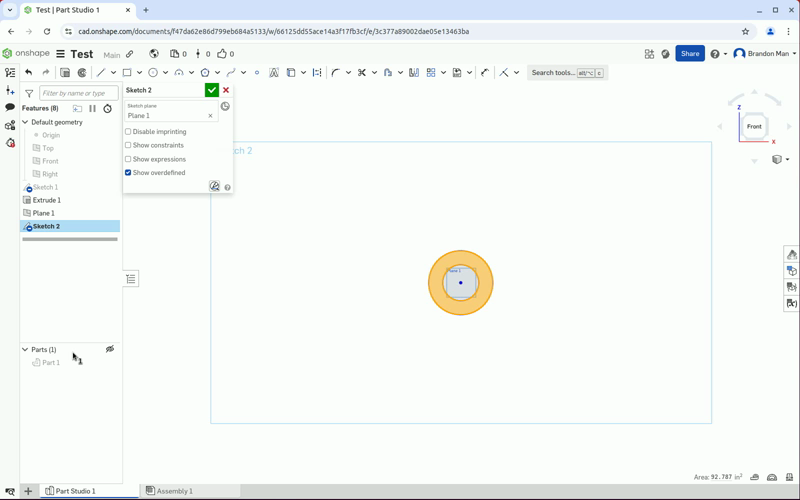
key(shift+y)
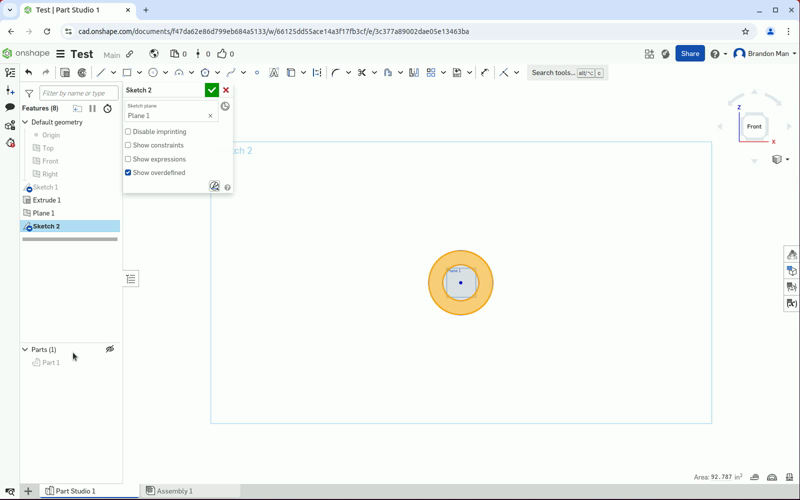
key(shift+e)
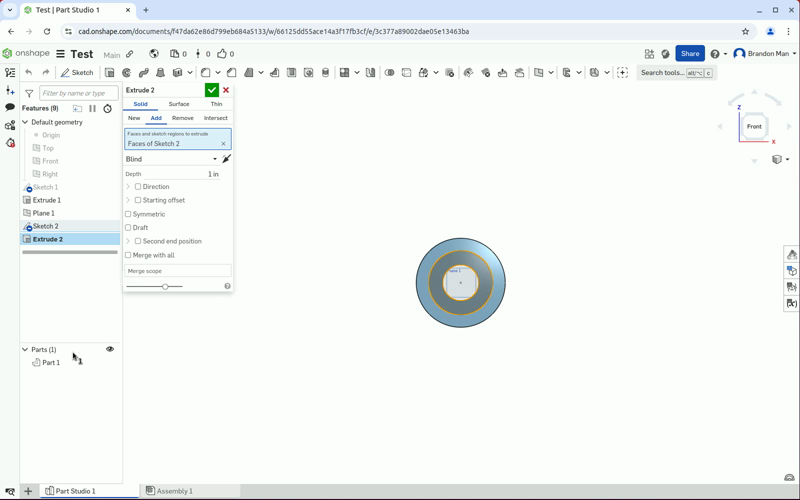
mouse_move(143, 106)
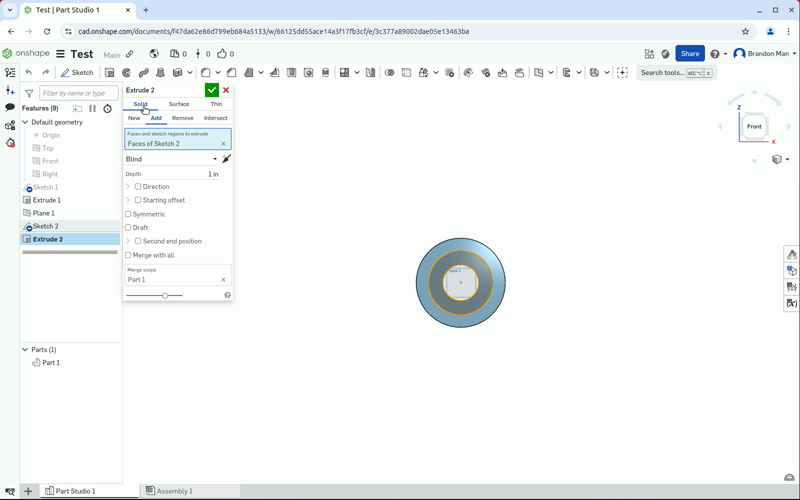
click(143, 106)
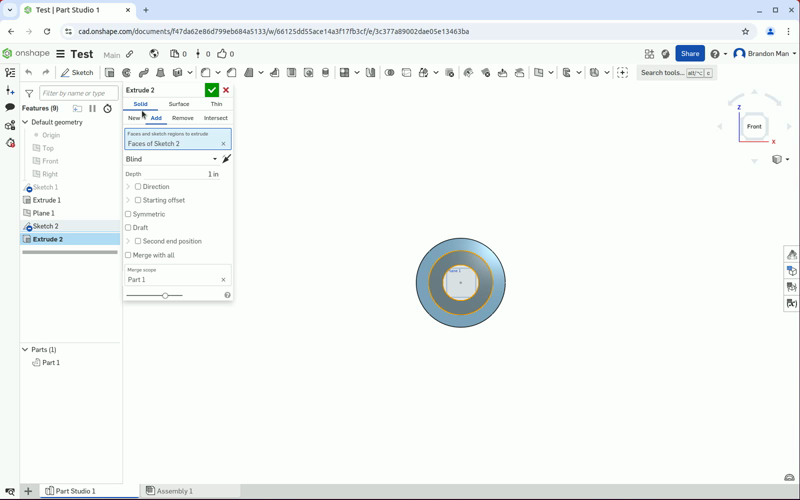
mouse_move(137, 120)
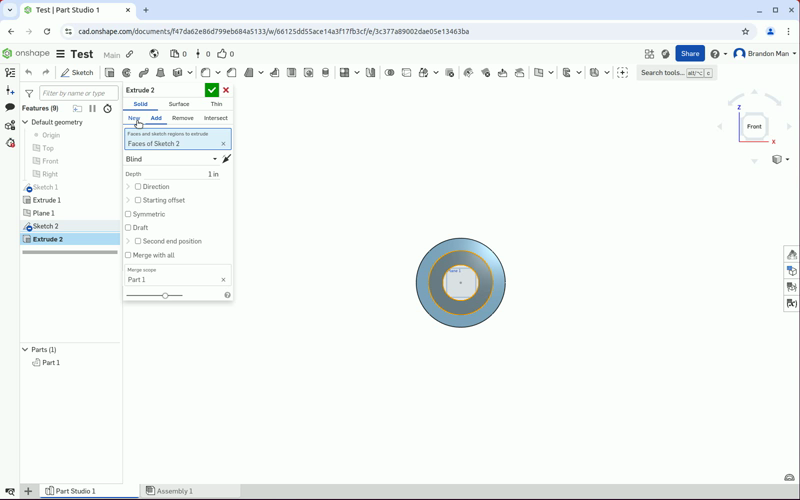
click(137, 120)
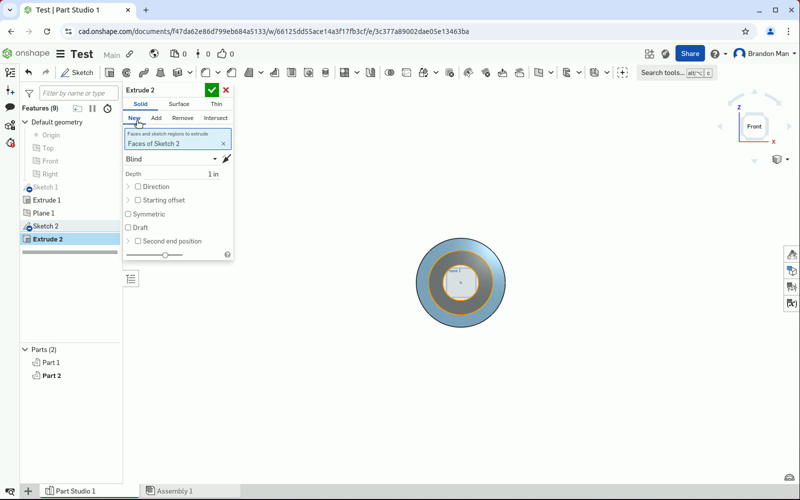
key(tab, 4)
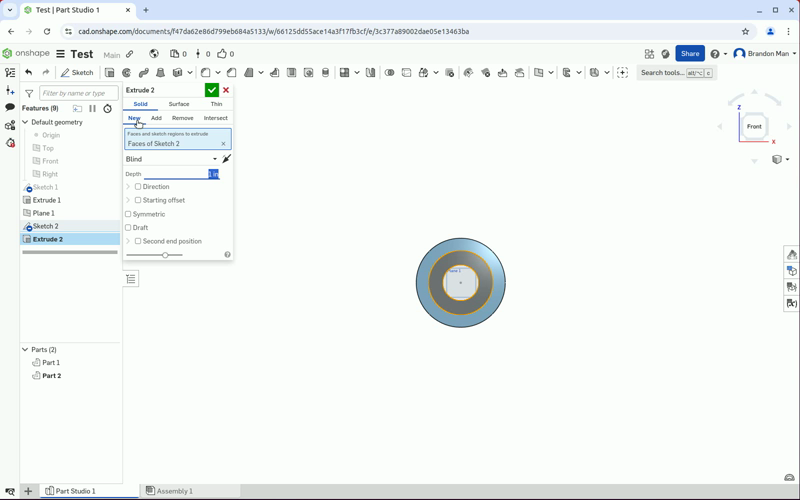
text(1.204)
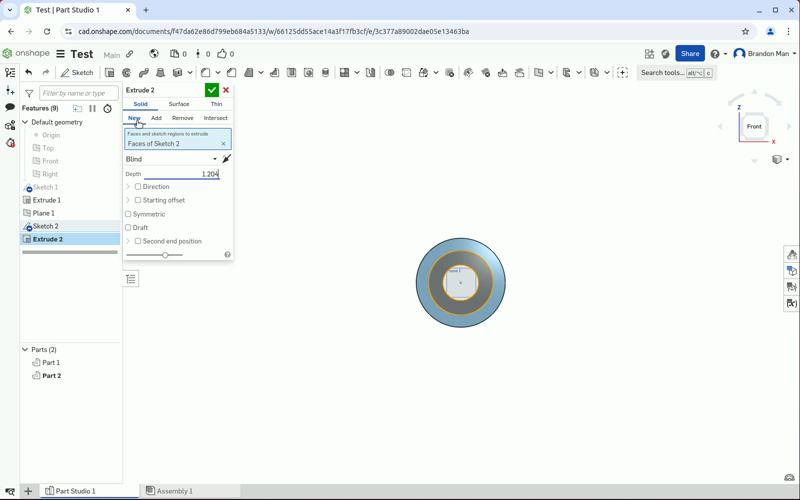
key(enter)
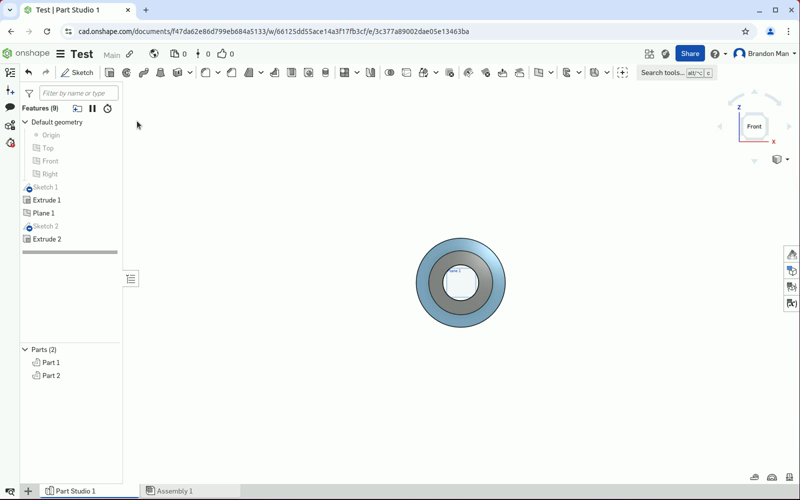
key(shift+h)
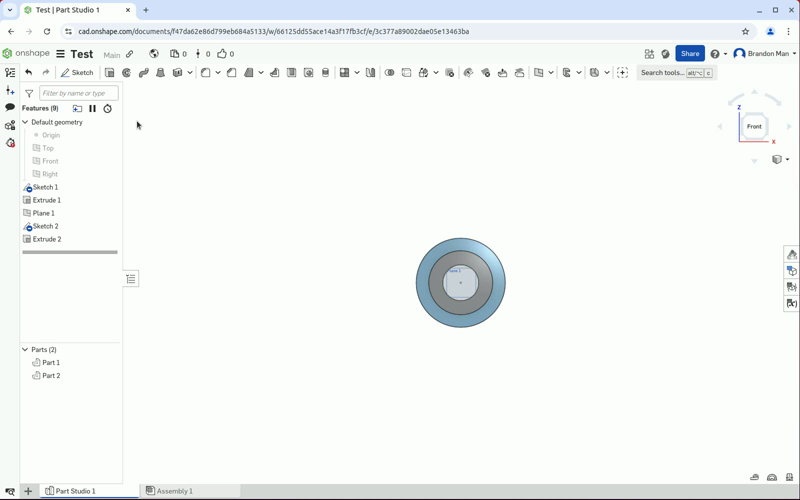
key(shift+h)
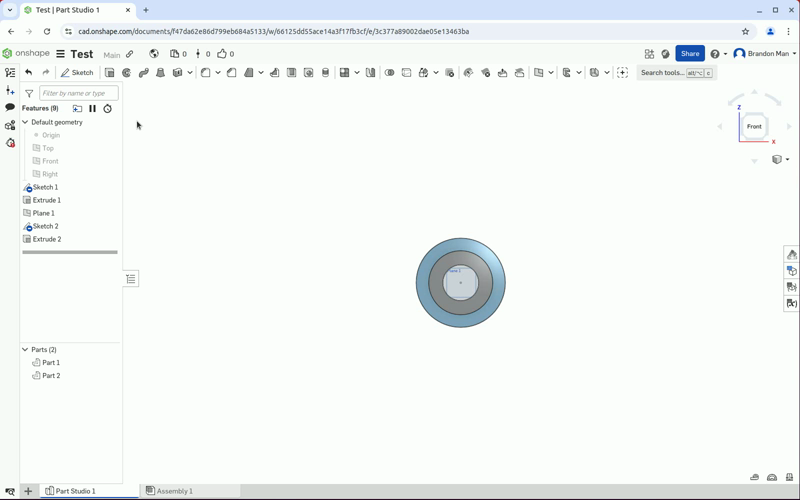
key(shift+7)
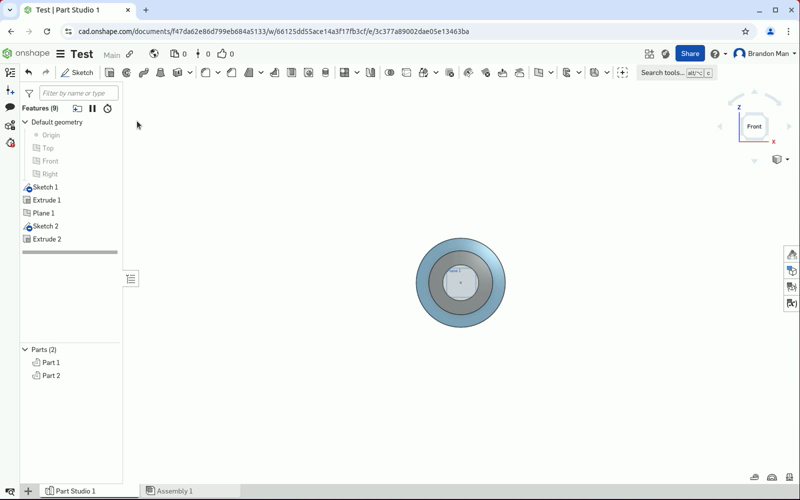
key(left, 2)
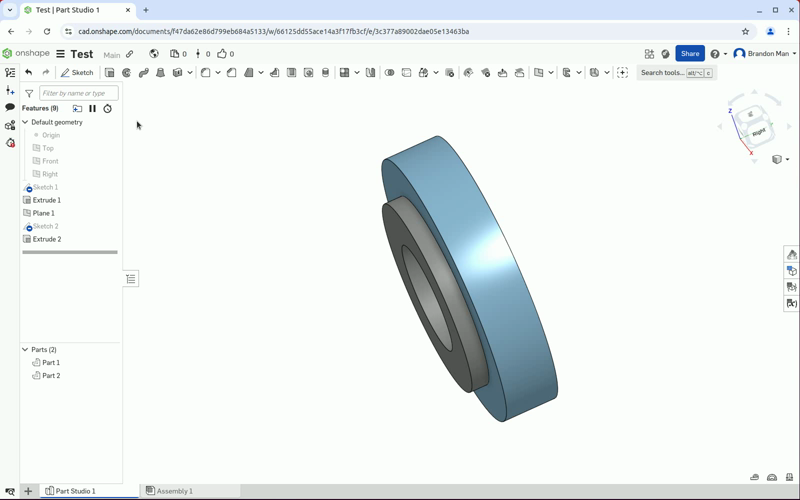
key(down, 2)
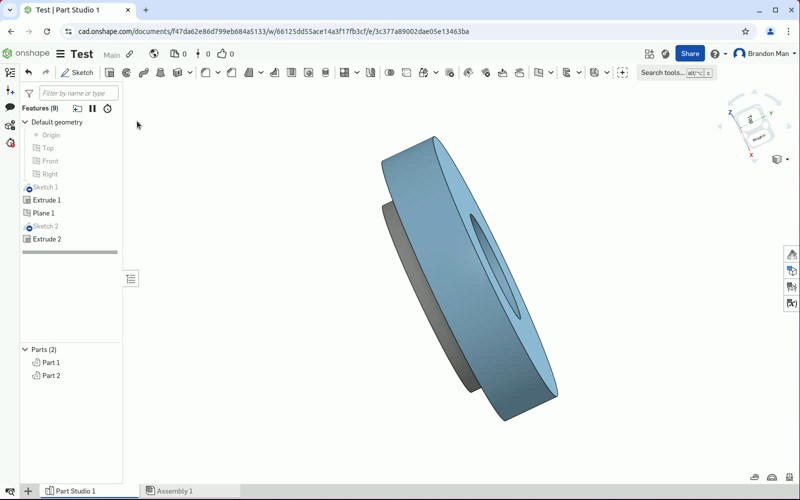
key(up, 2)
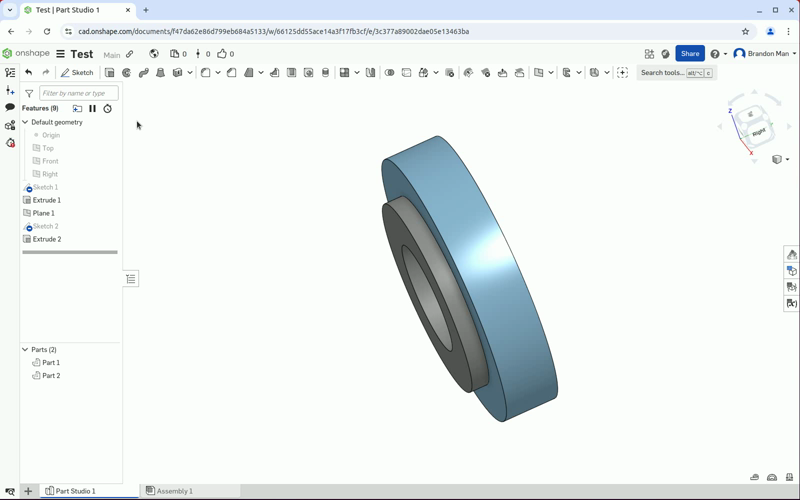
key(right, 2)
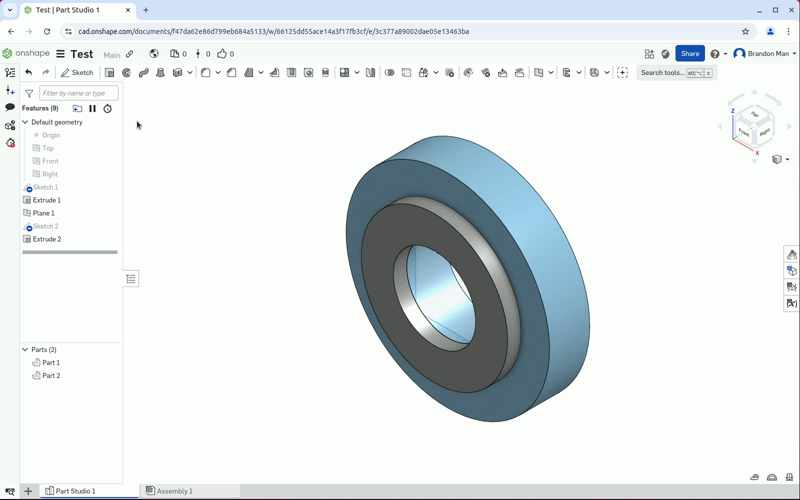
mouse_move(73, 189)
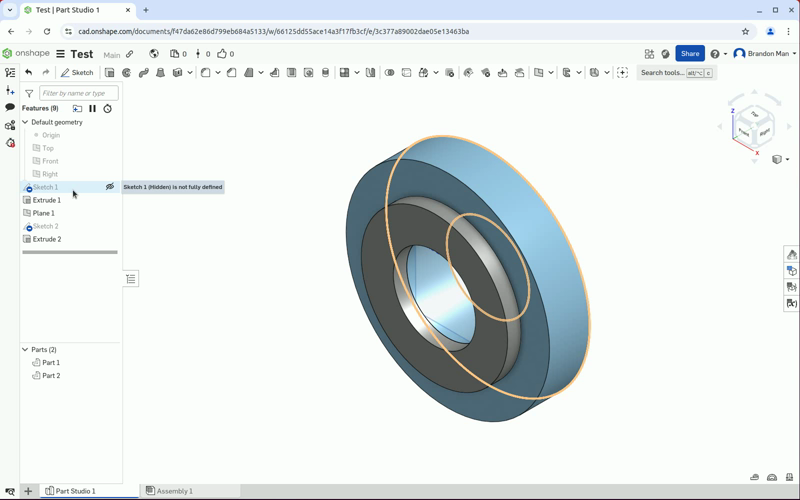
click(73, 189)